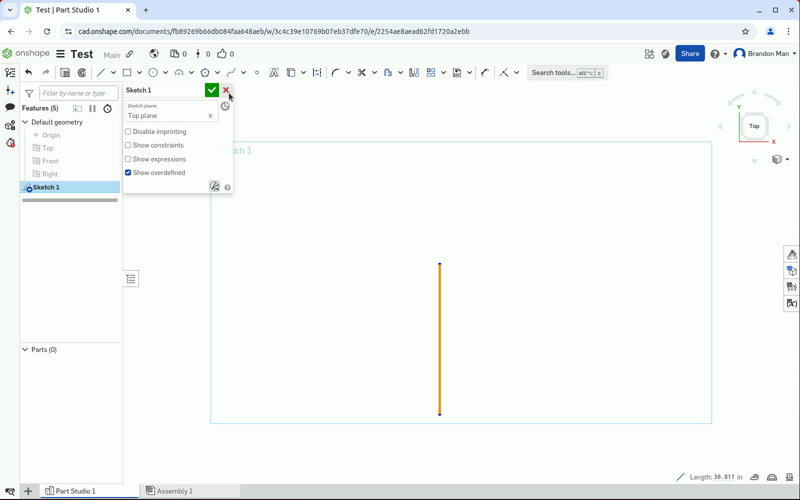
key(shift+h)
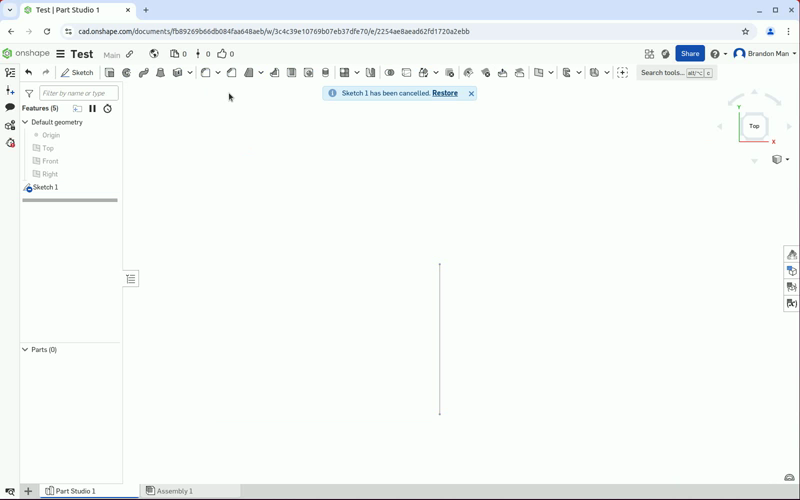
key(shift+s)
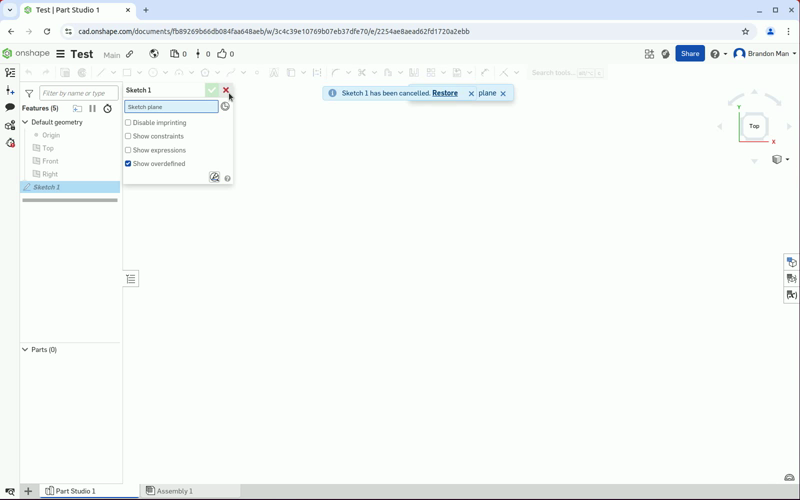
mouse_move(73, 150)
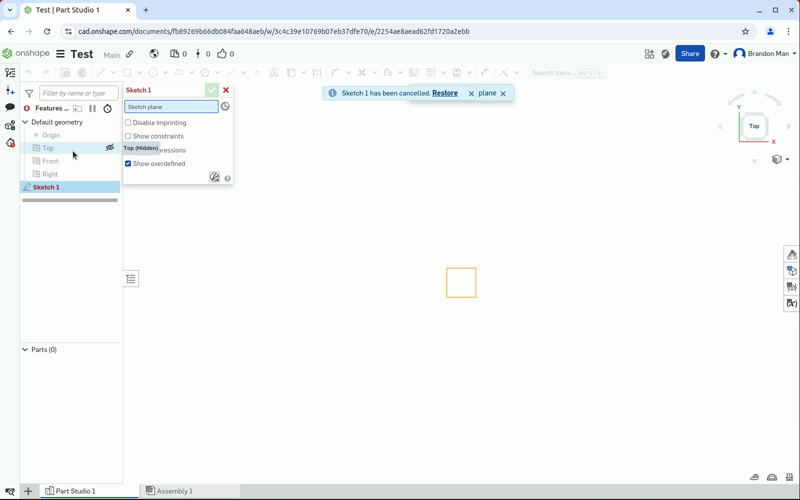
click(73, 150)
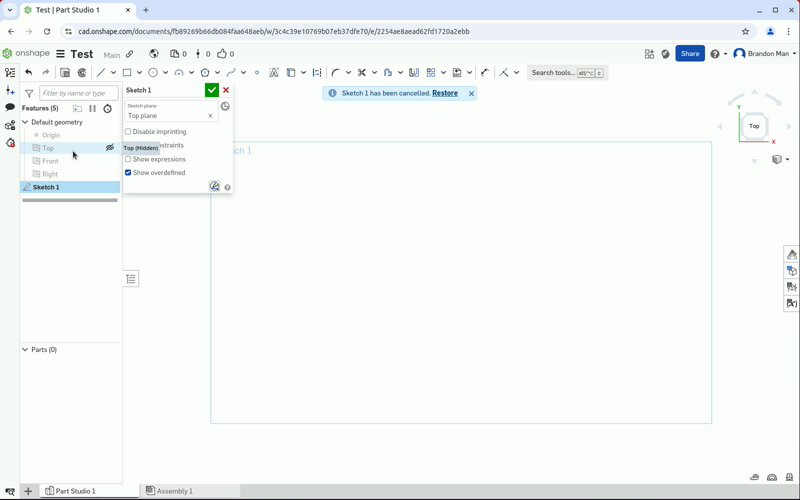
mouse_move(73, 352)
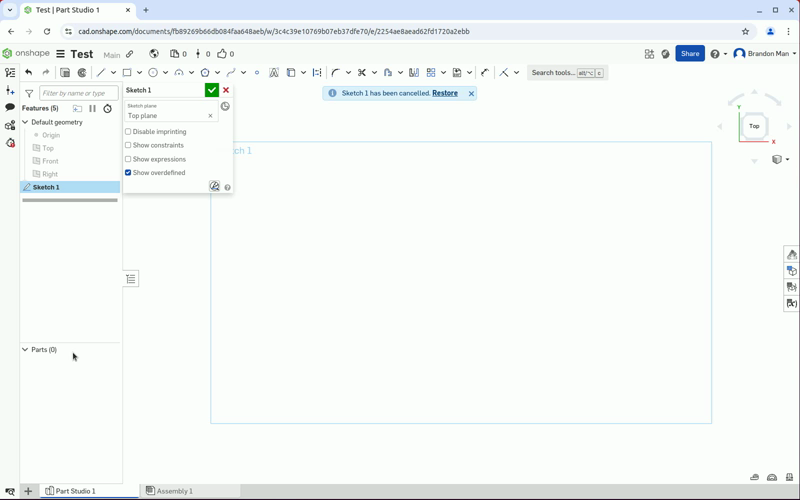
key(y)
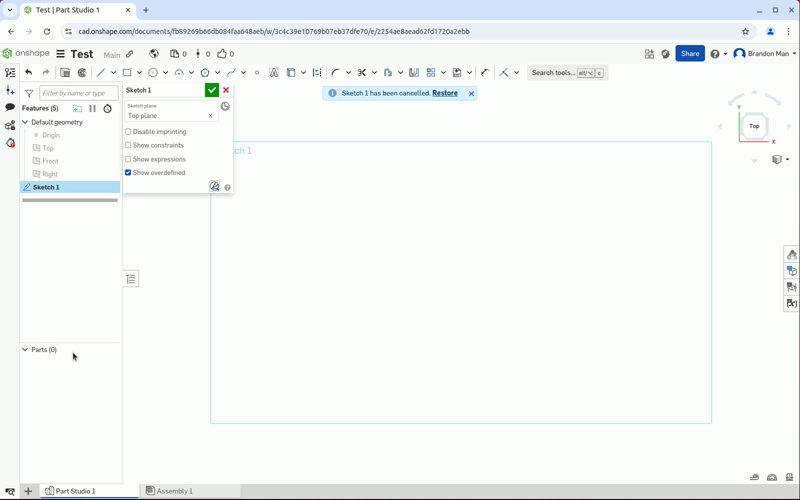
key(l)
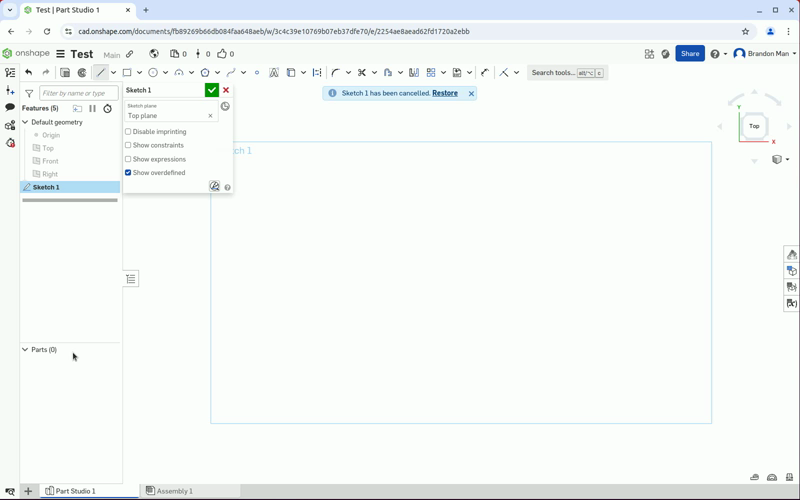
key_down(shift)
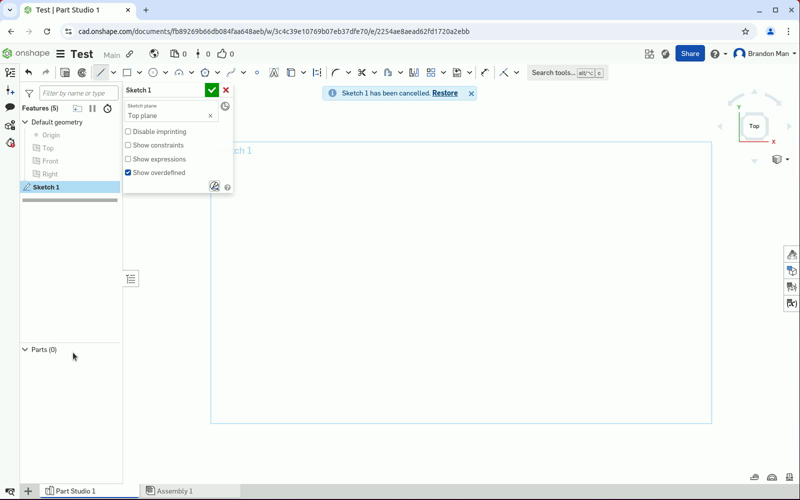
mouse_move(460, 282)
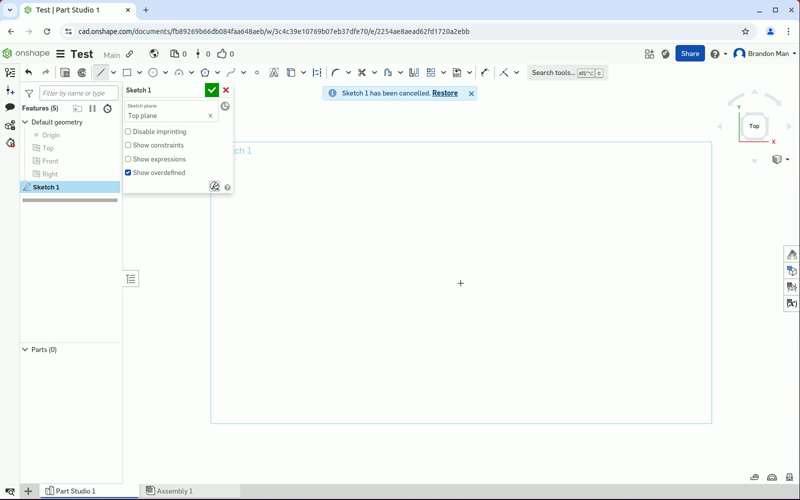
click(460, 282)
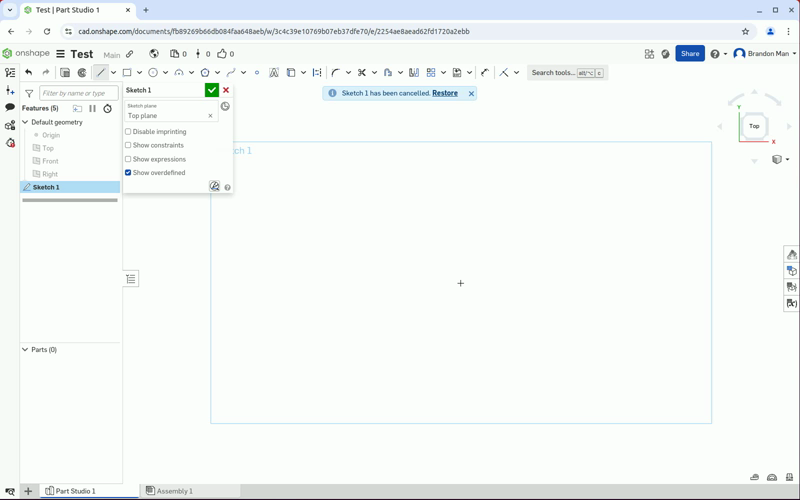
key_up(shift)
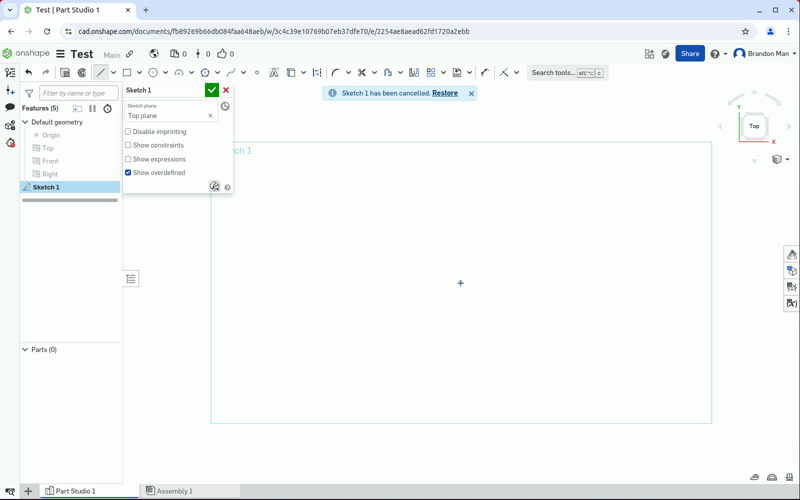
key_down(shift)
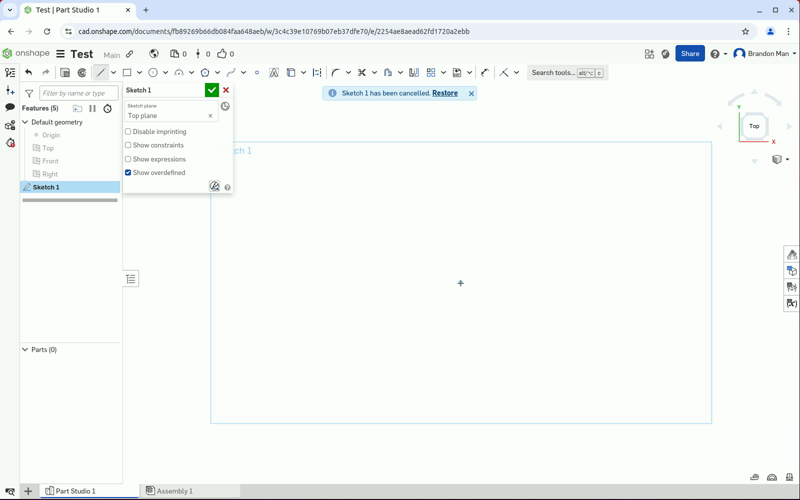
mouse_move(550, 282)
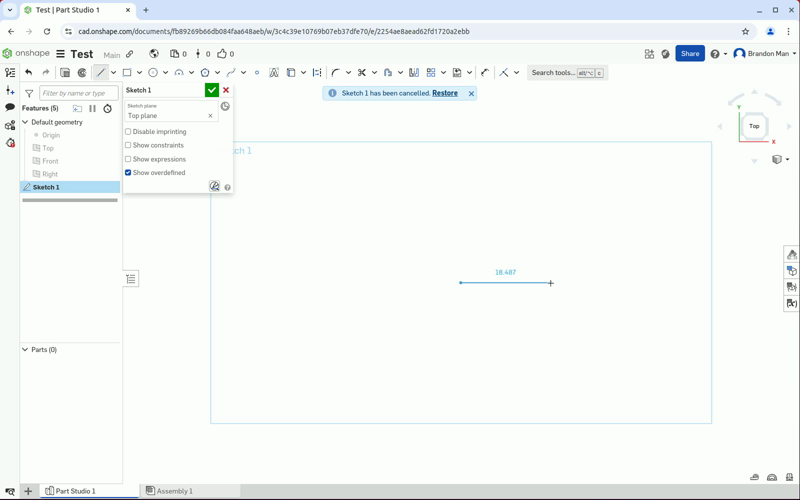
click(550, 282)
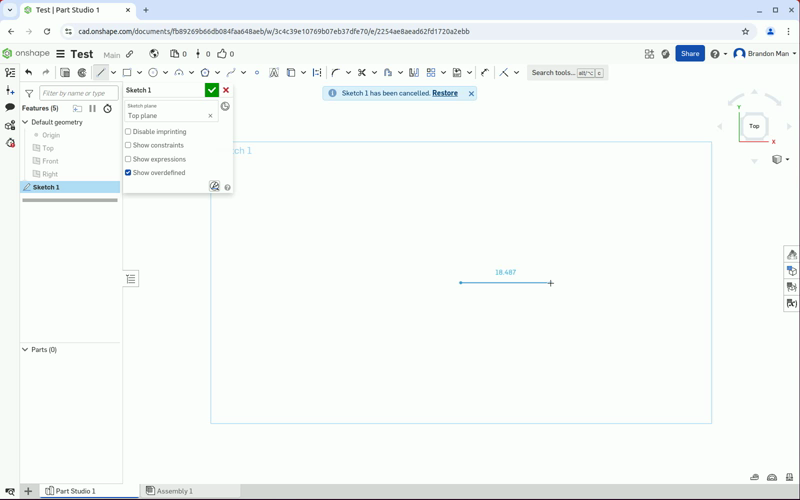
key_up(shift)
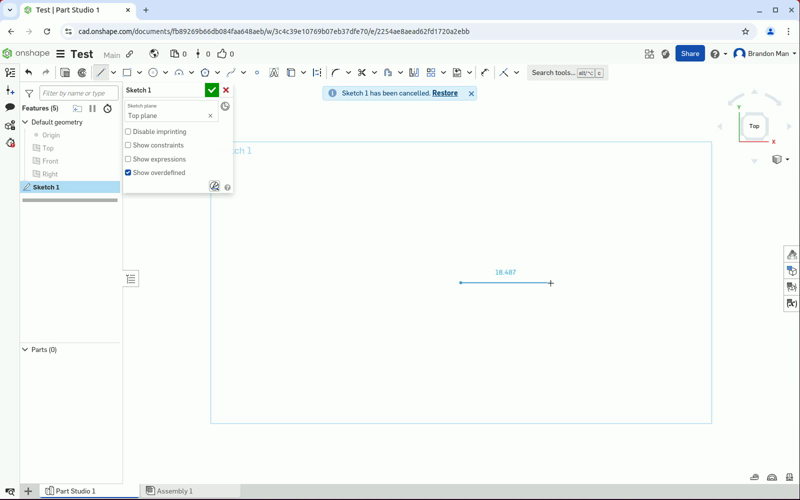
key_down(shift)
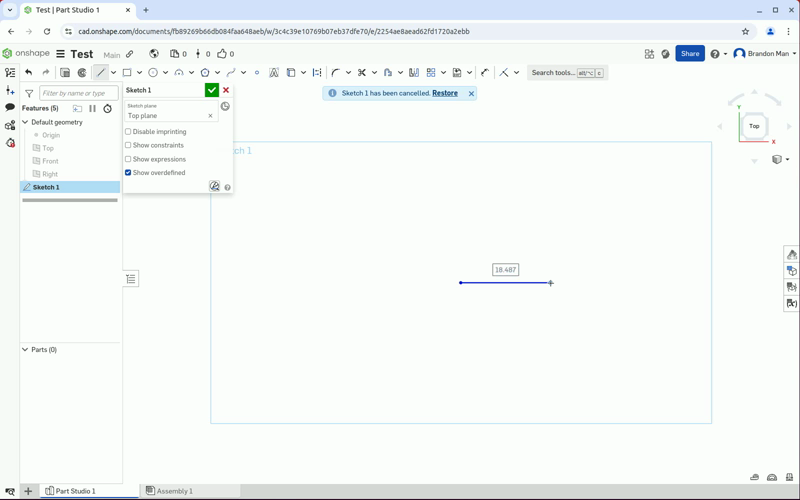
mouse_move(550, 170)
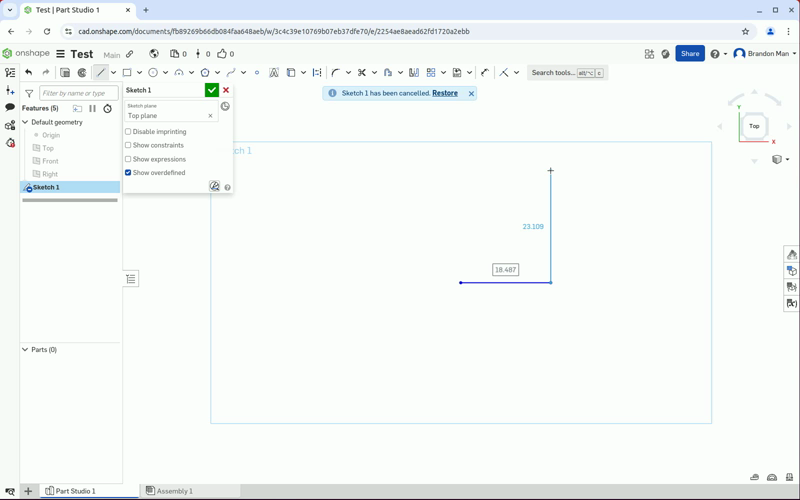
click(550, 170)
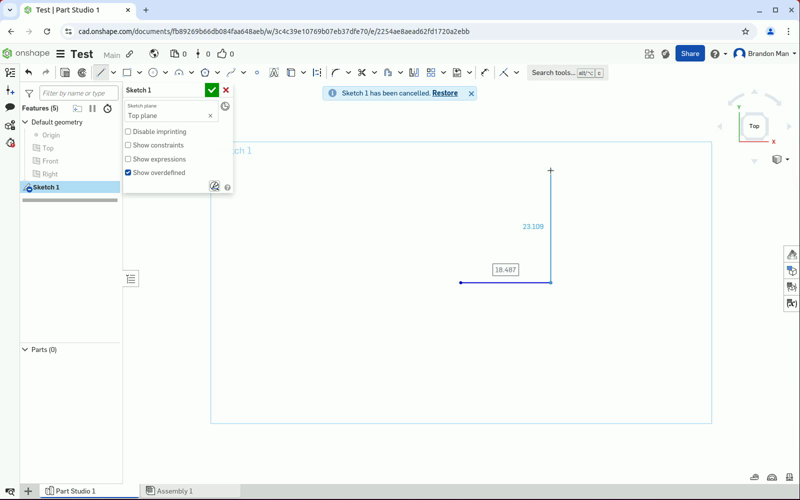
key_up(shift)
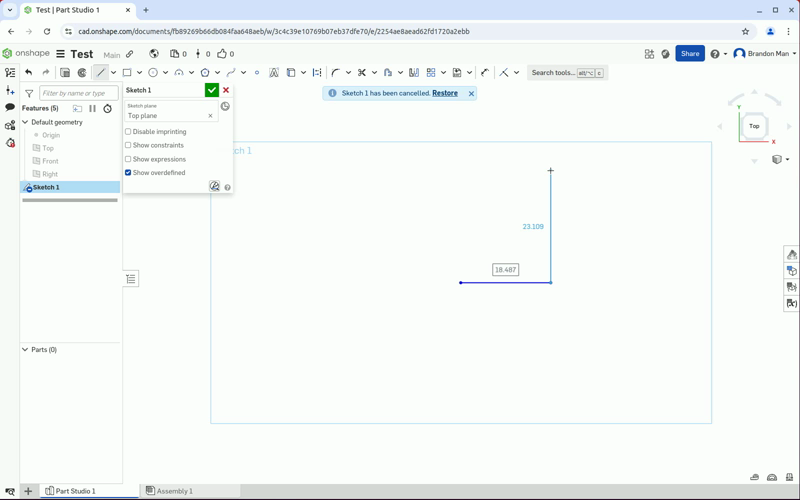
key_down(shift)
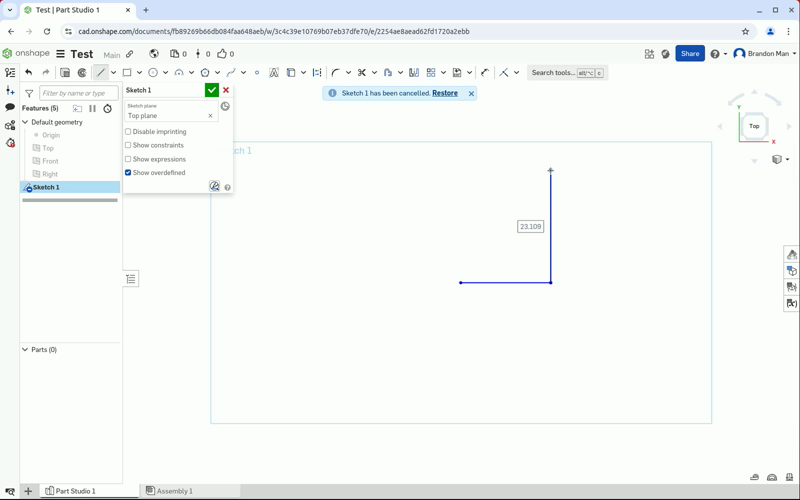
mouse_move(460, 170)
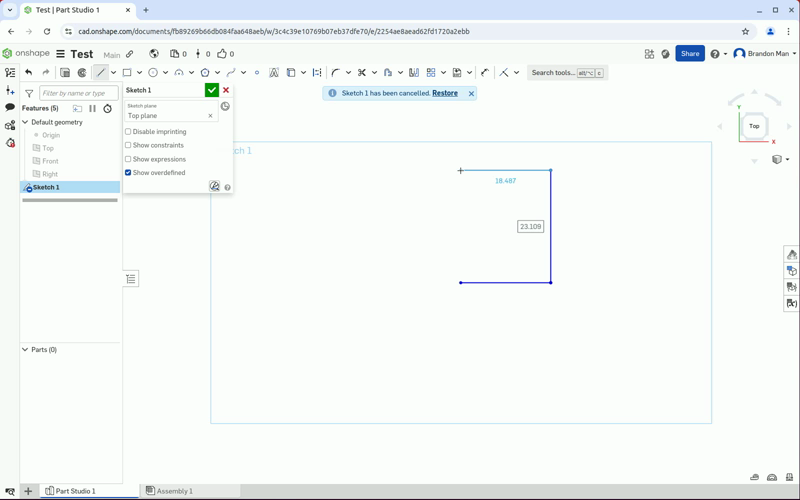
click(460, 170)
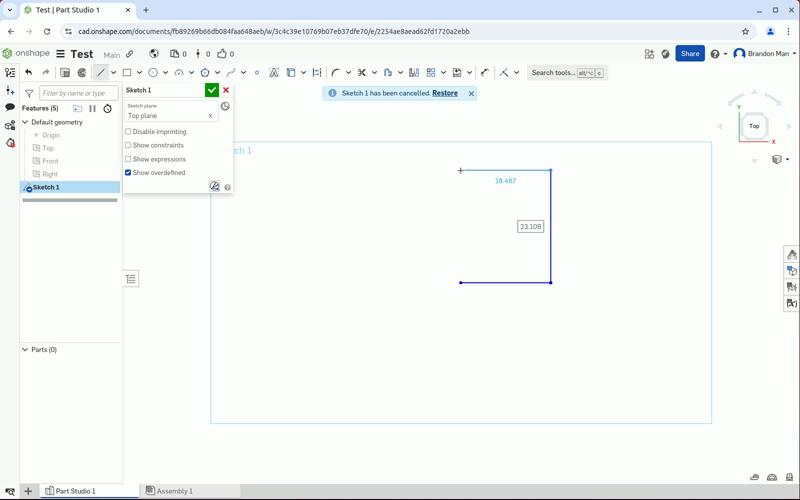
key_up(shift)
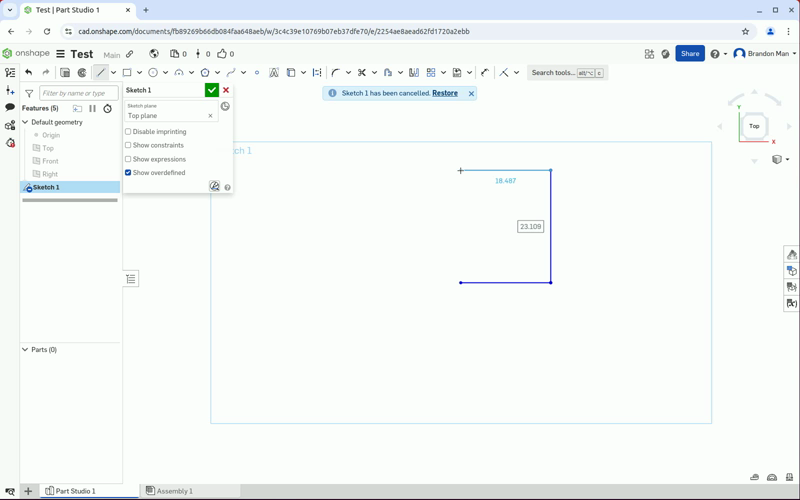
key_down(shift)
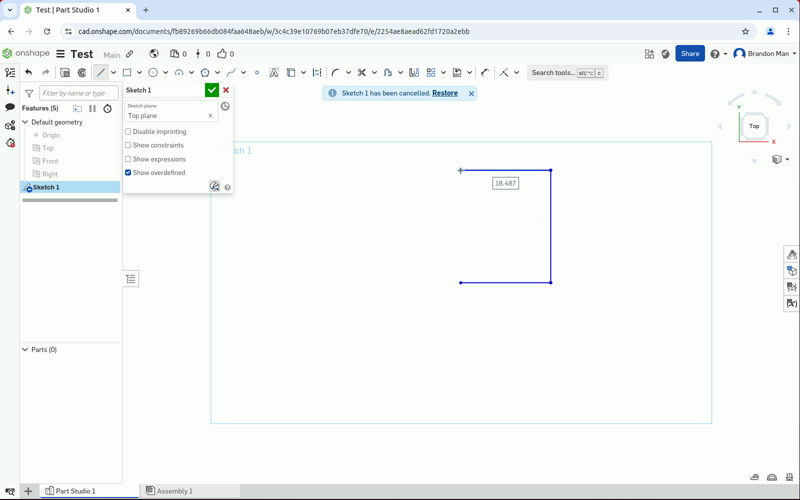
mouse_move(460, 282)
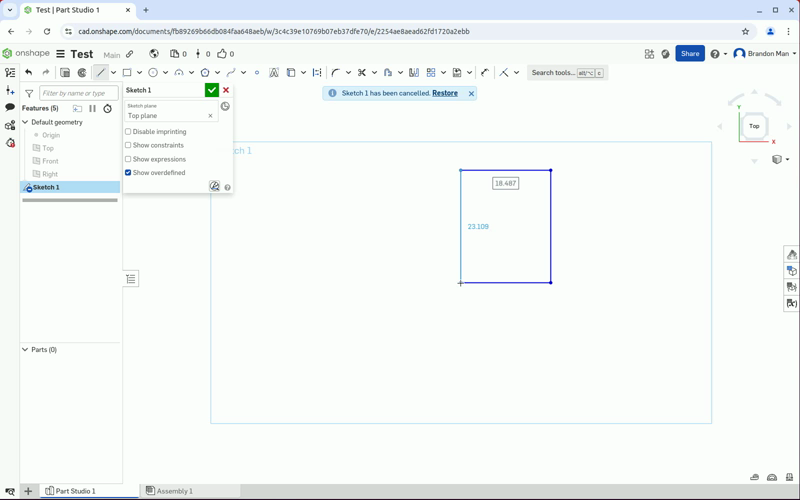
key_up(shift)
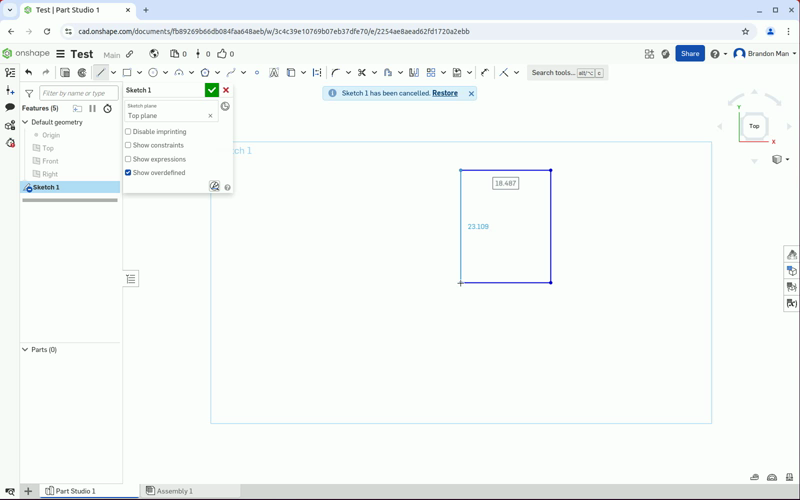
click(460, 282)
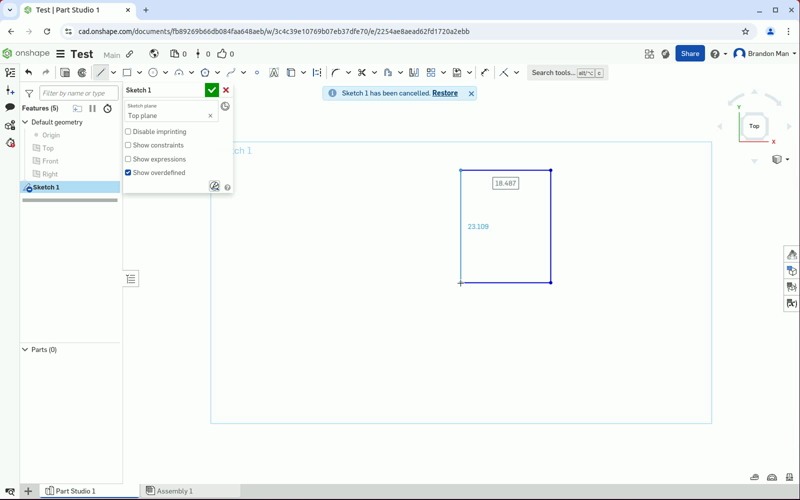
key(esc)
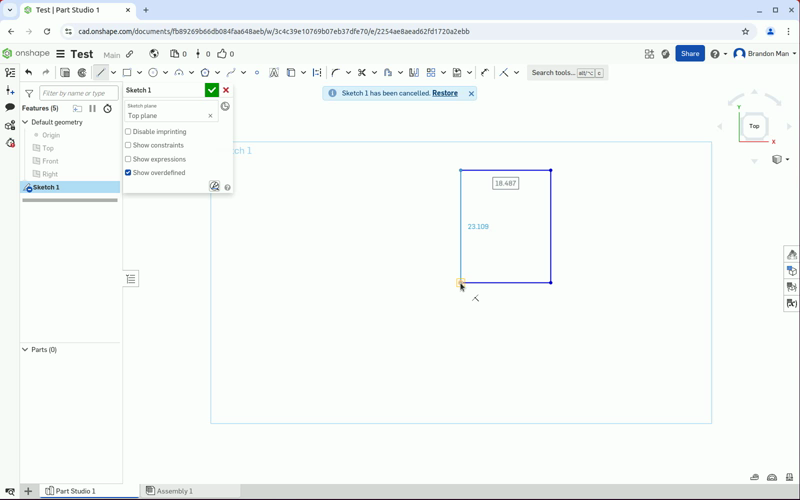
mouse_move(508, 255)
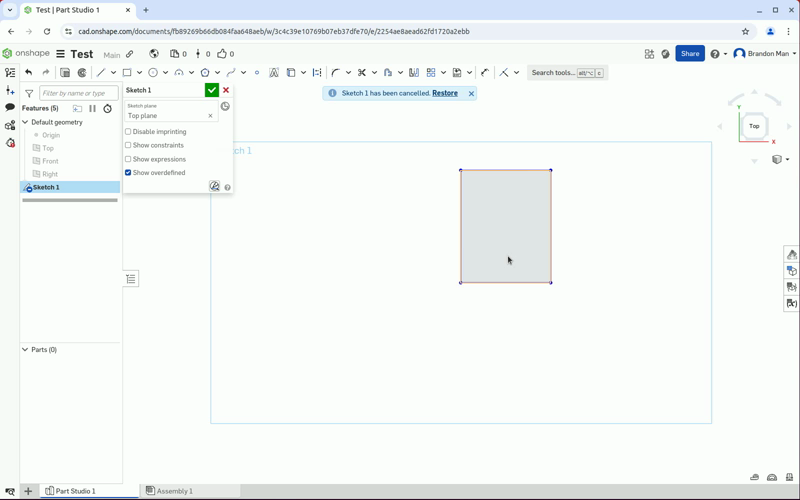
click(508, 255)
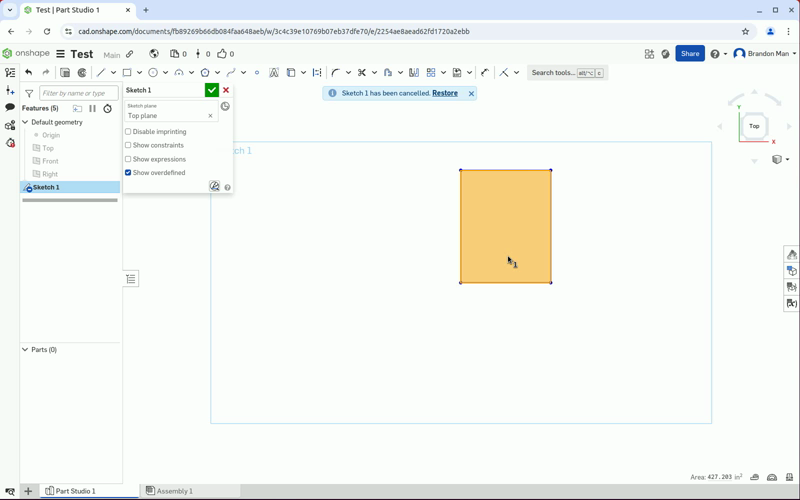
mouse_move(73, 352)
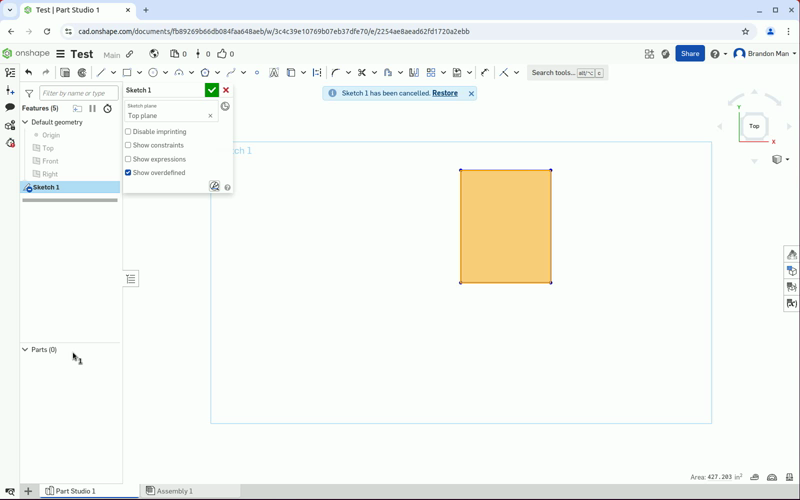
key(shift+y)
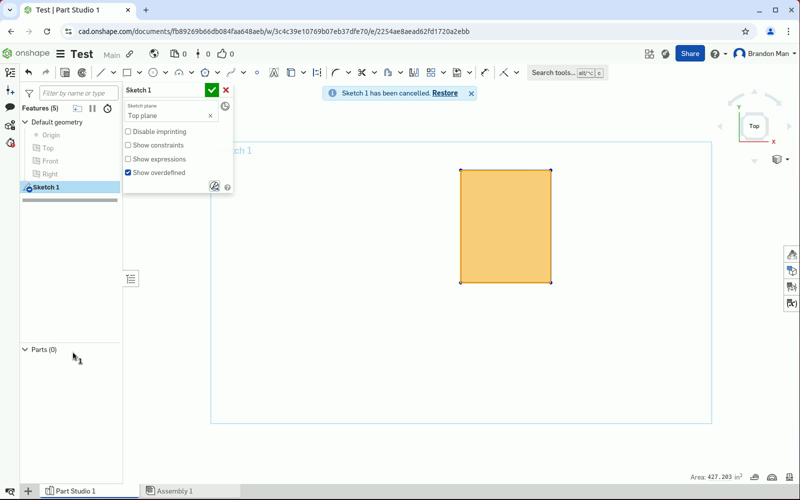
key(shift+e)
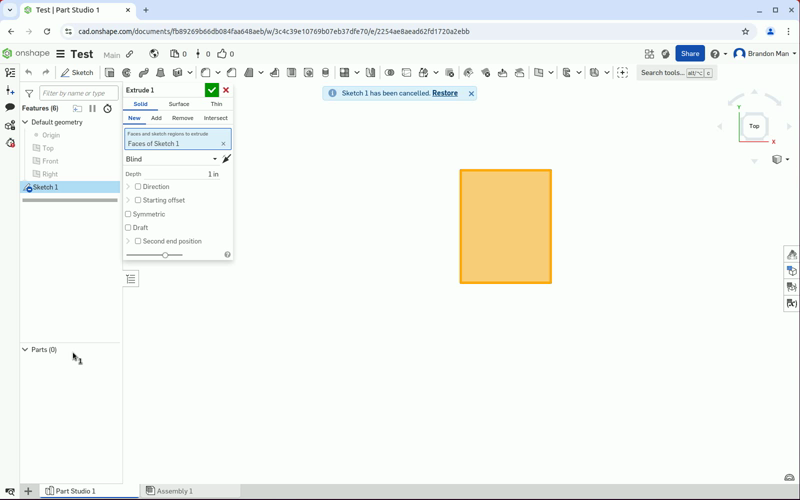
mouse_move(143, 106)
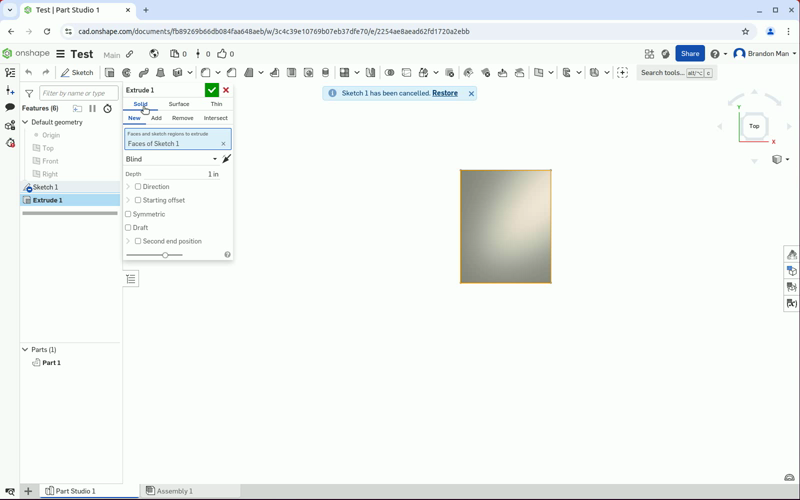
click(143, 106)
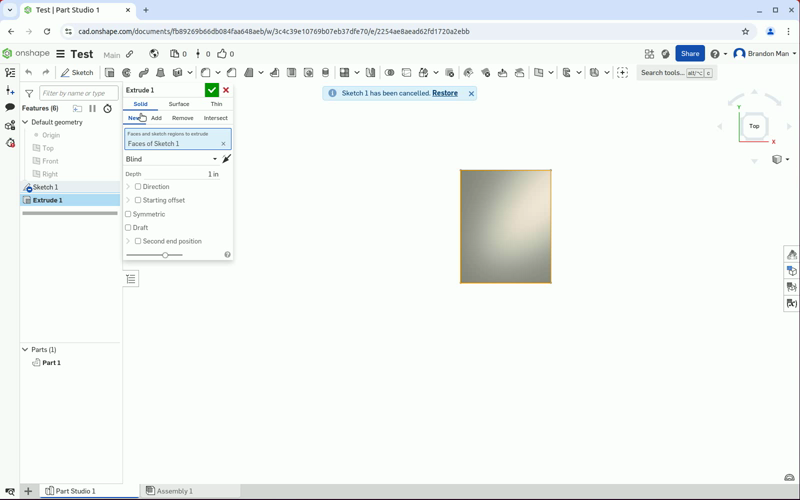
mouse_move(137, 120)
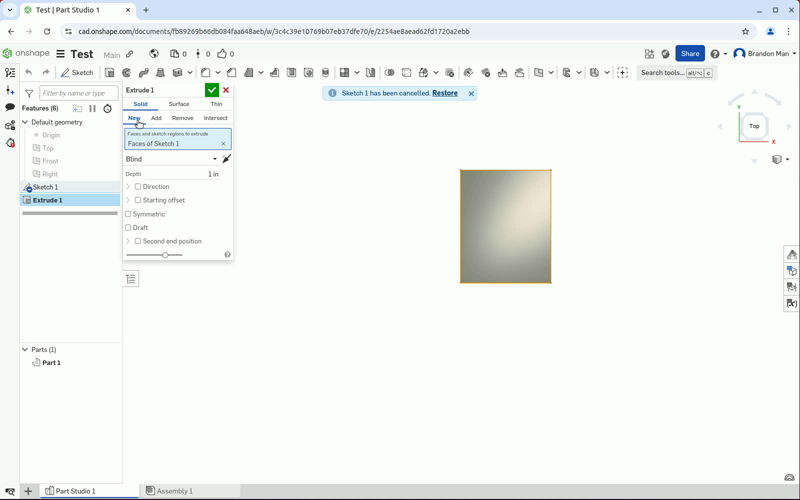
click(137, 120)
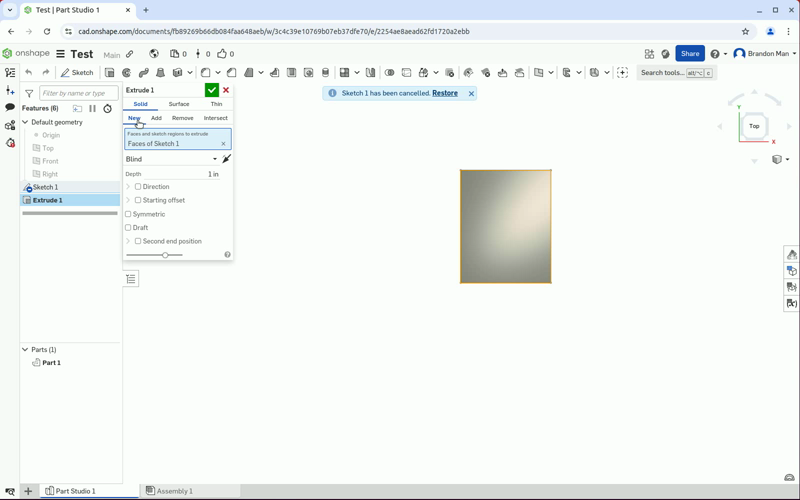
key(tab, 4)
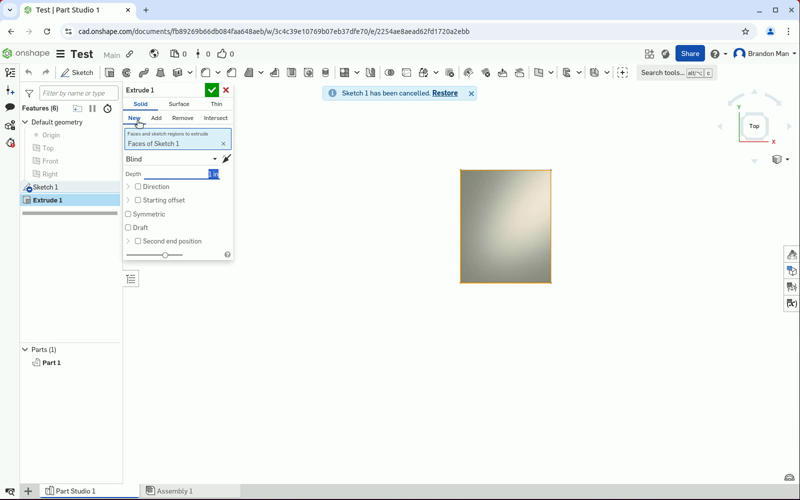
text(23.108)
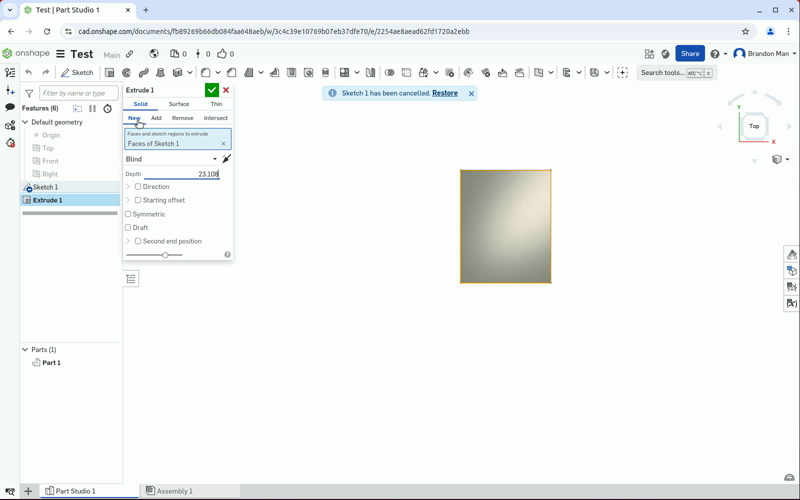
key(tab, 3)
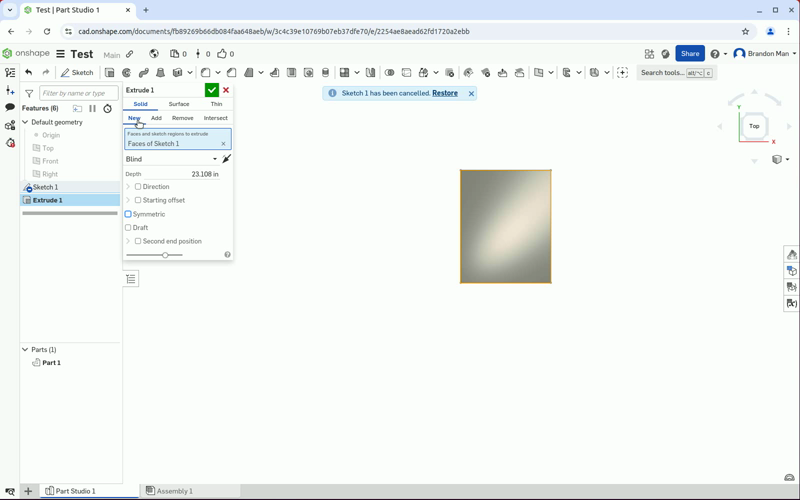
key(space)
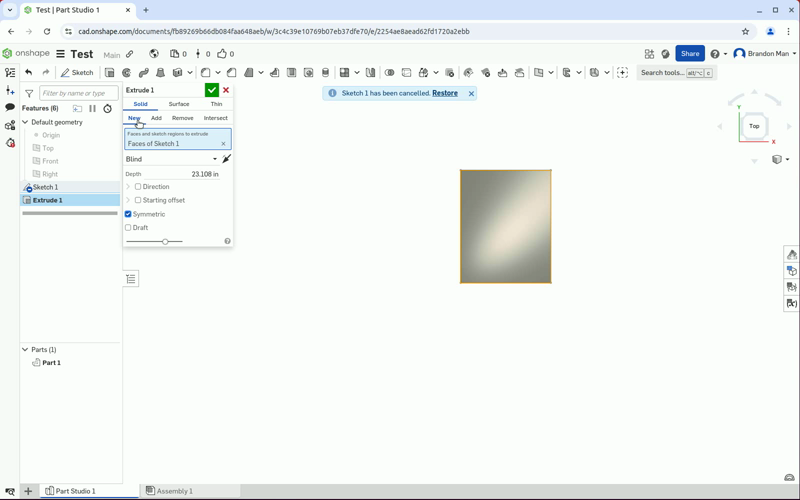
key(enter)
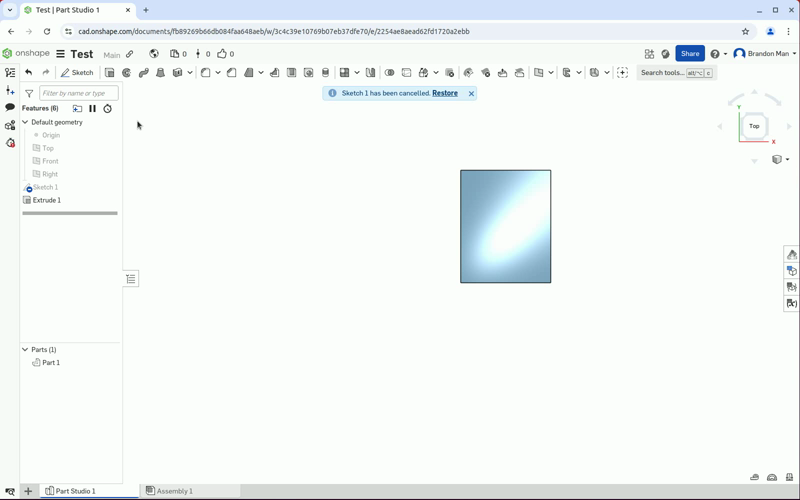
key(shift+h)
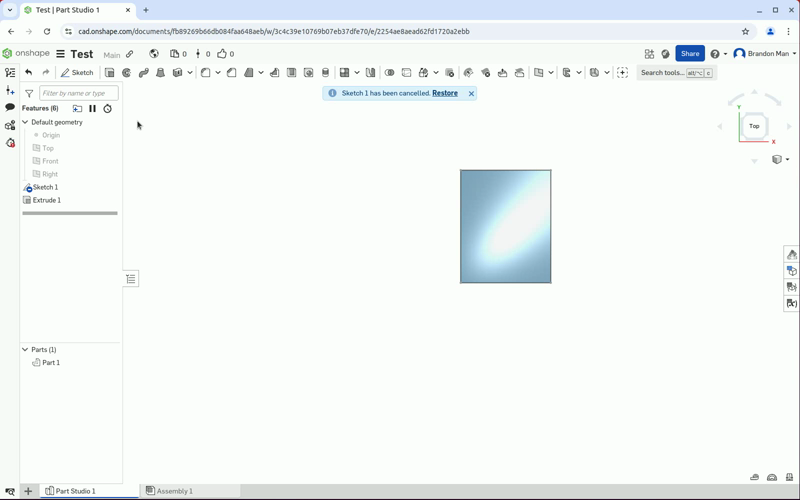
key(shift+h)
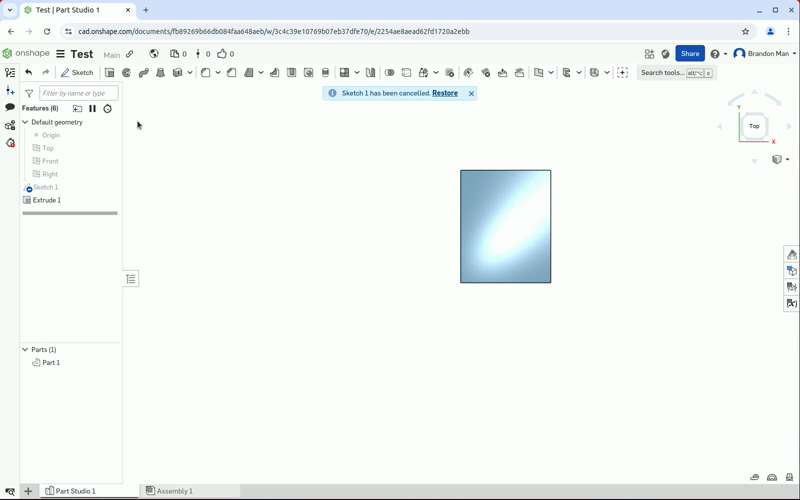
mouse_move(73, 189)
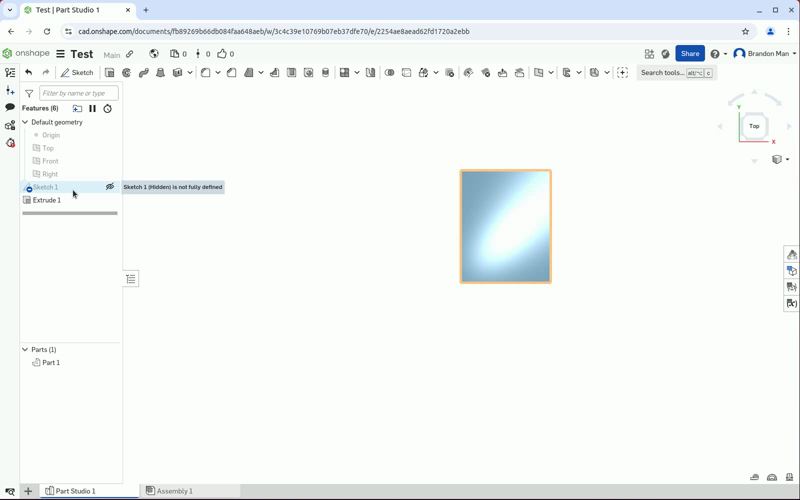
click(73, 189)
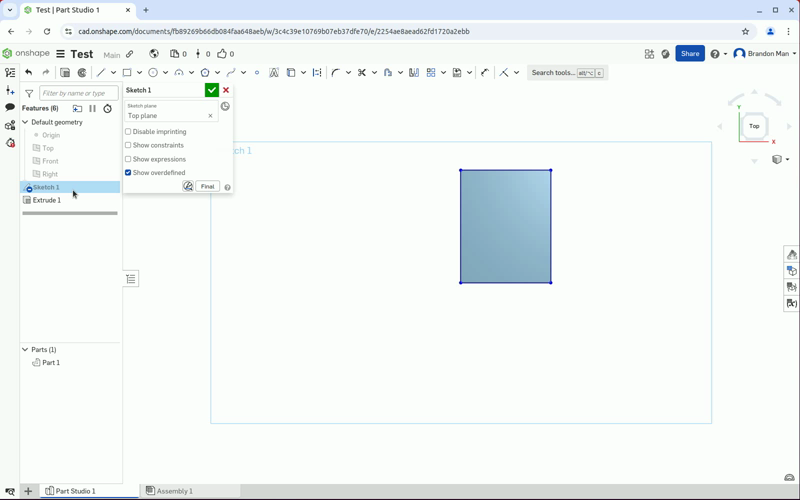
mouse_move(229, 92)
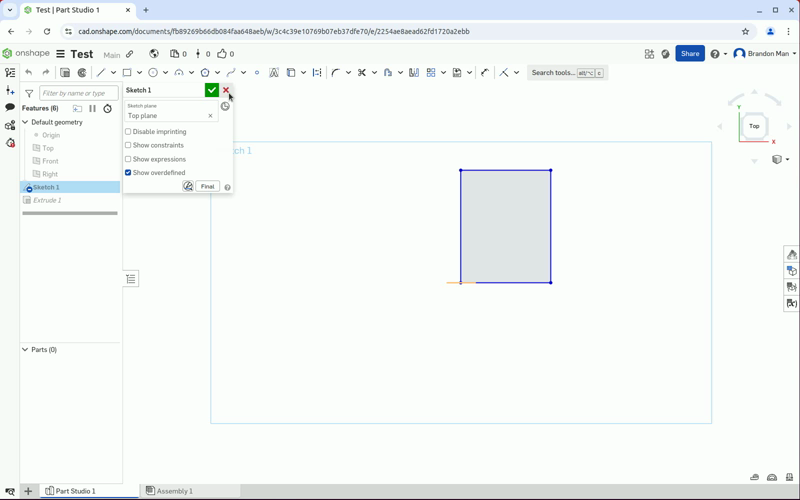
click(229, 92)
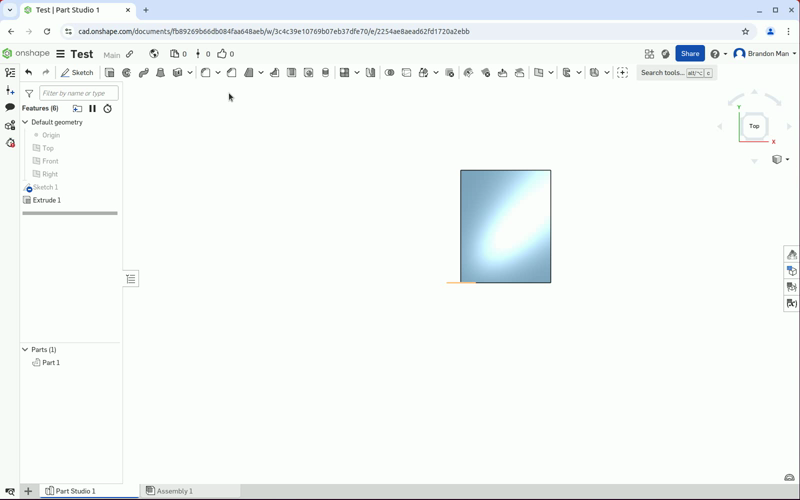
mouse_move(73, 352)
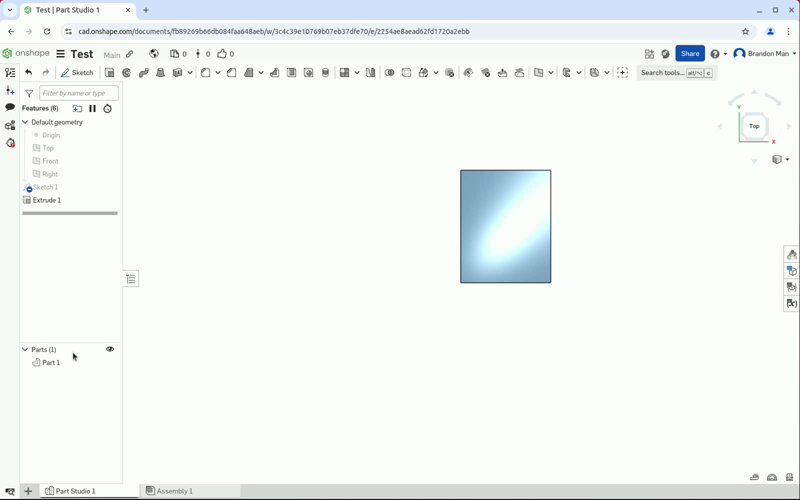
key(y)
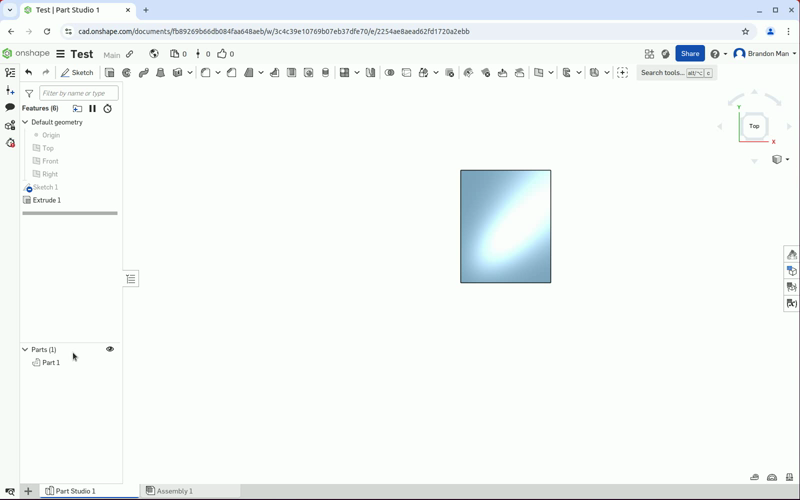
key(shift+p)
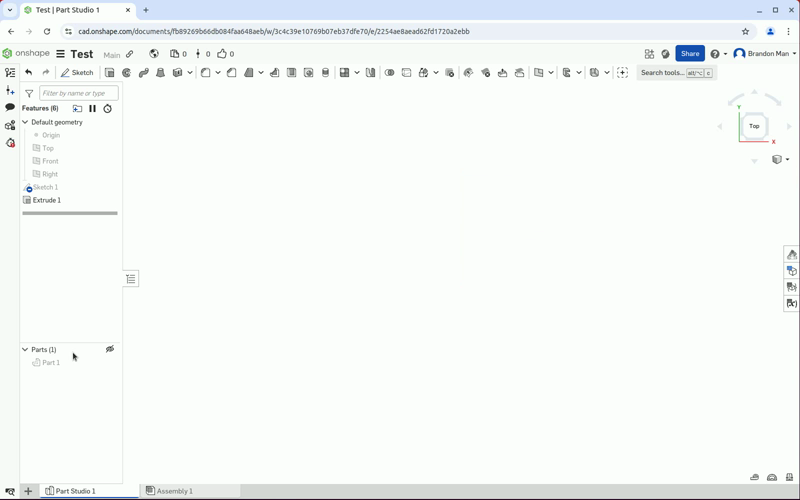
key(space)
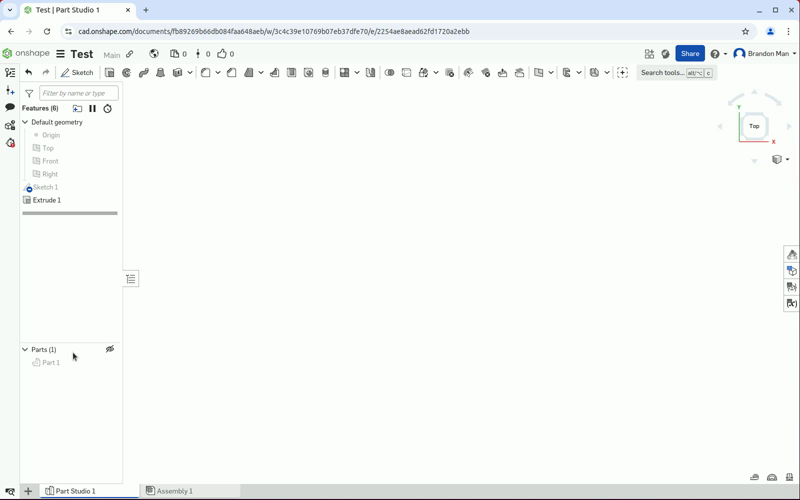
key_down(shift)
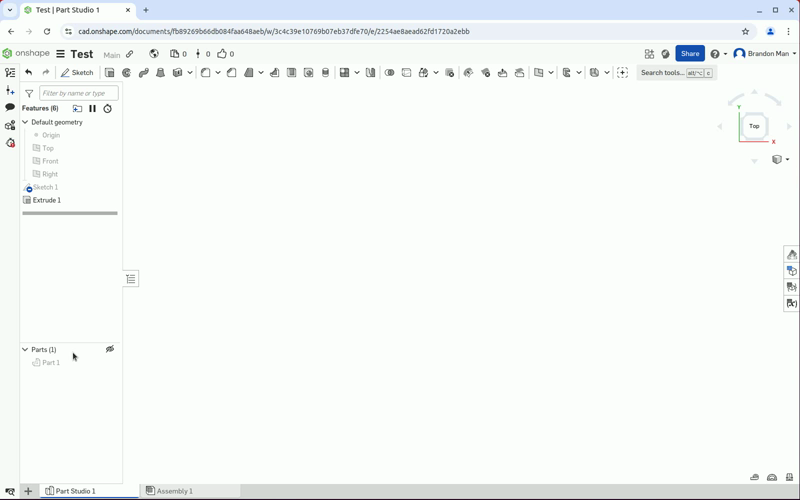
key(up)
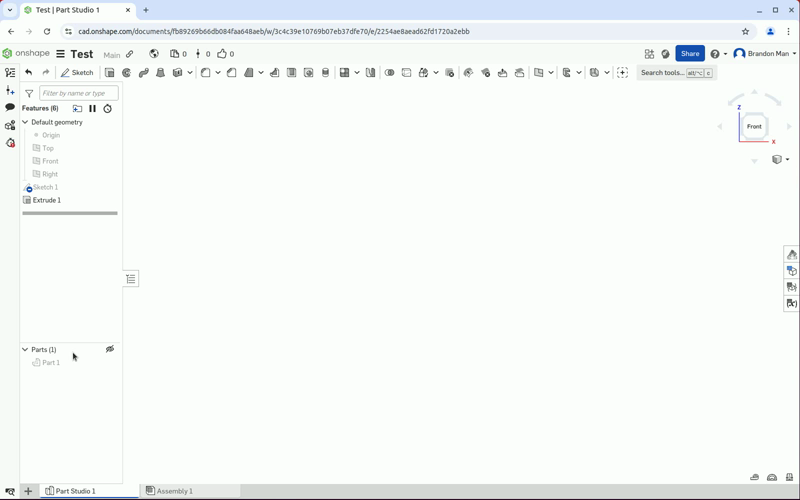
key_up(shift)
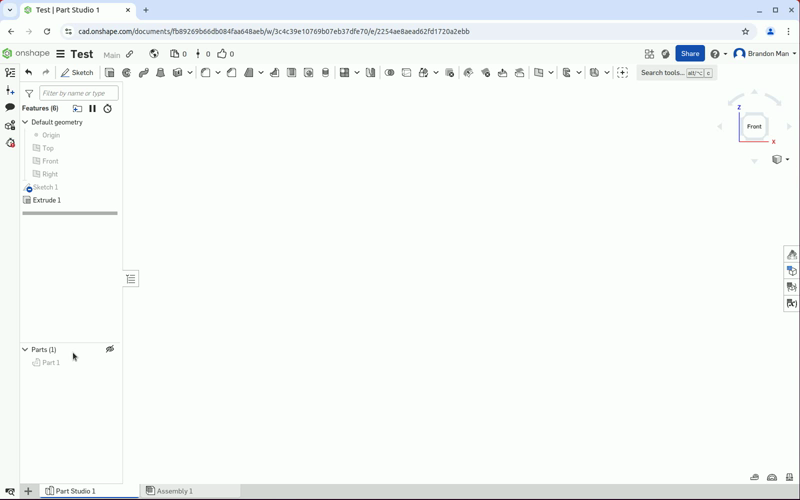
key(space)
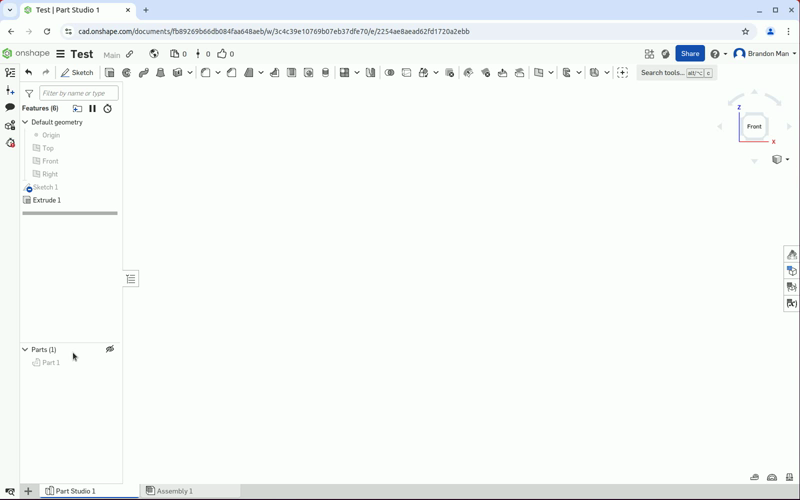
key_down(shift)
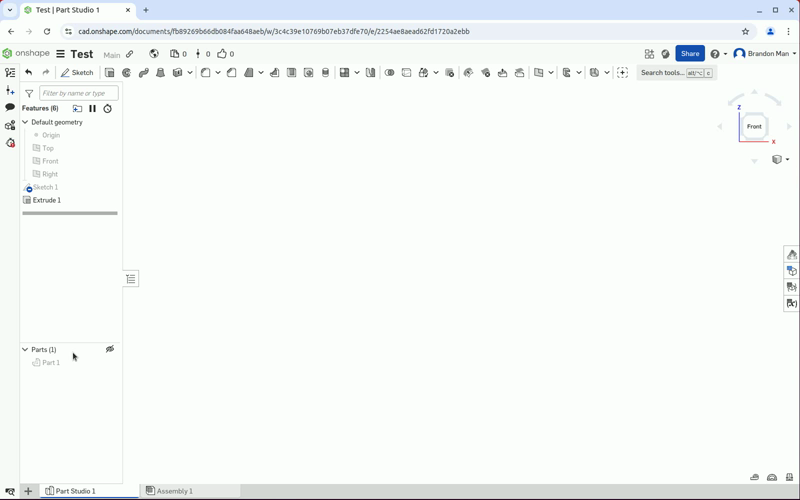
key(left)
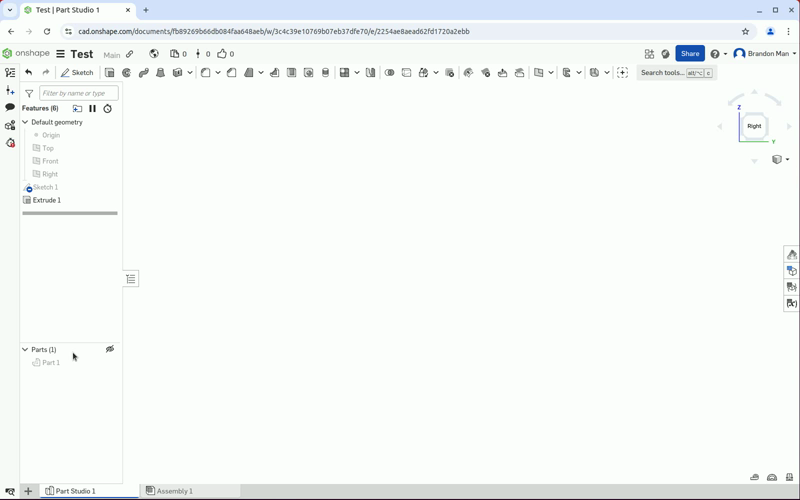
key_up(shift)
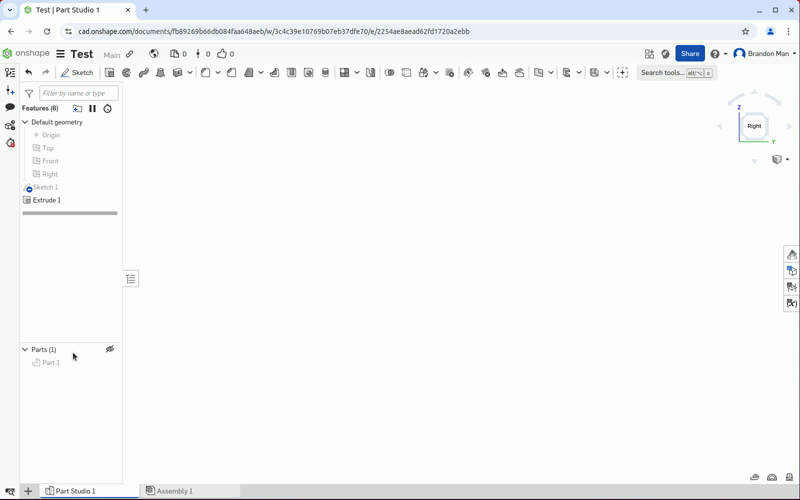
mouse_move(73, 352)
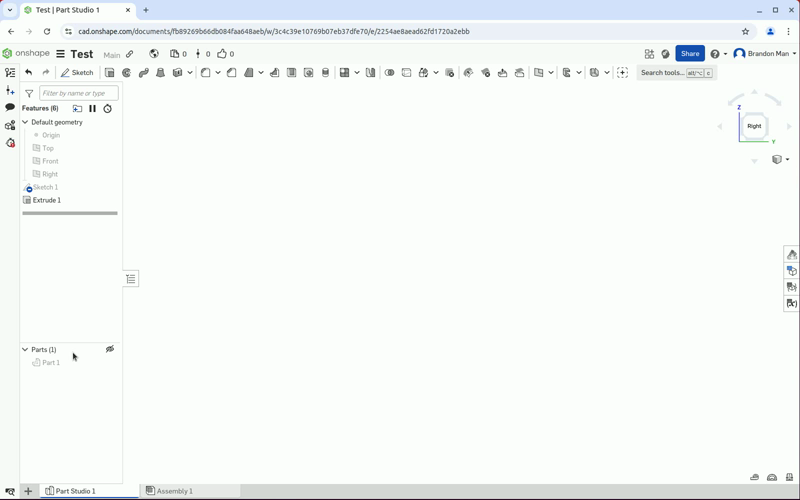
key(shift+y)
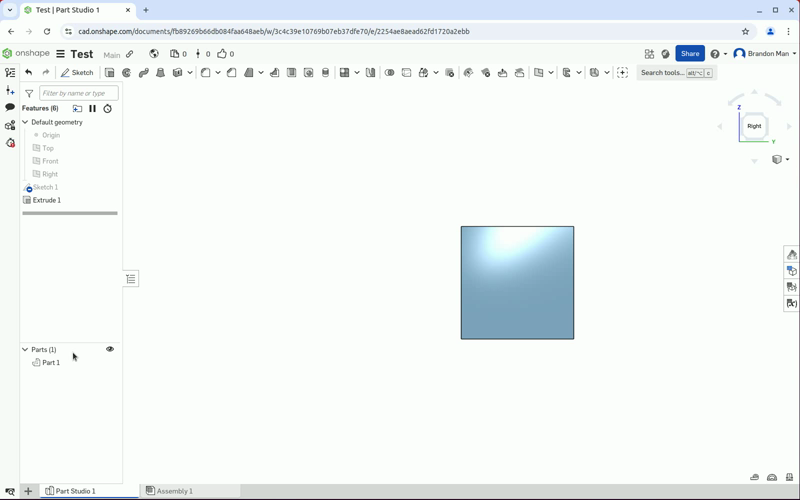
mouse_move(541, 75)
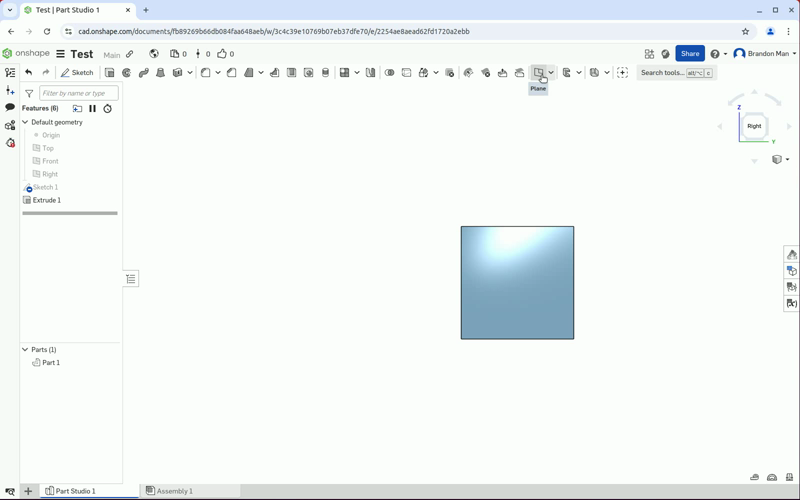
click(541, 75)
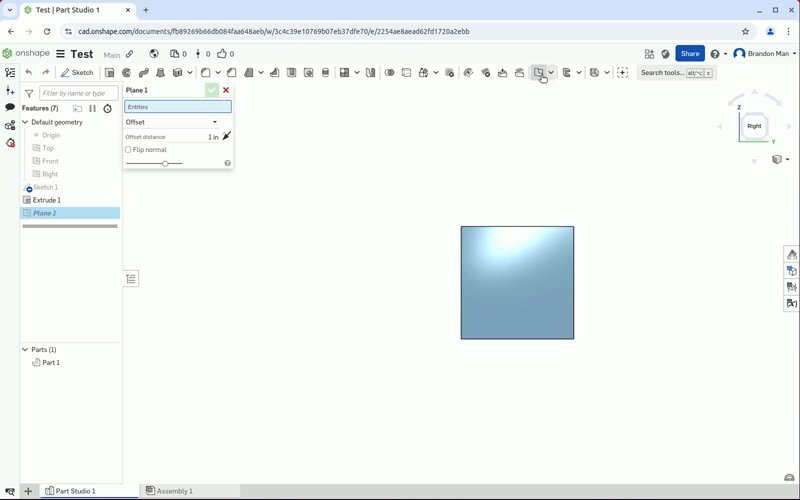
mouse_move(73, 176)
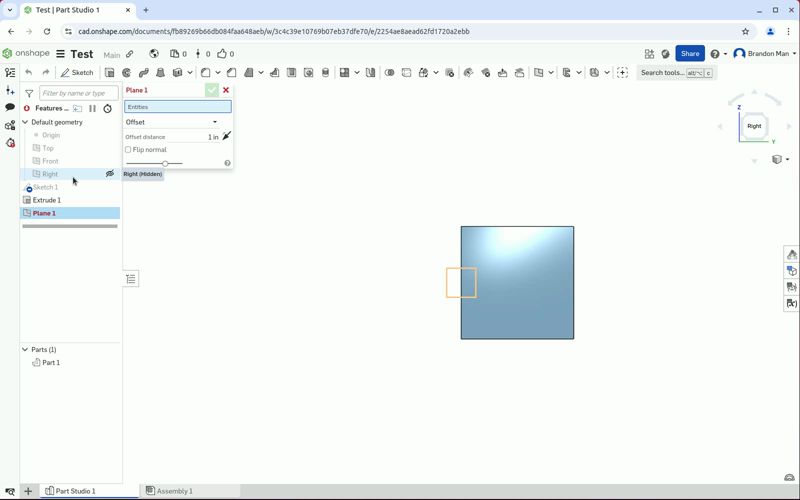
click(73, 176)
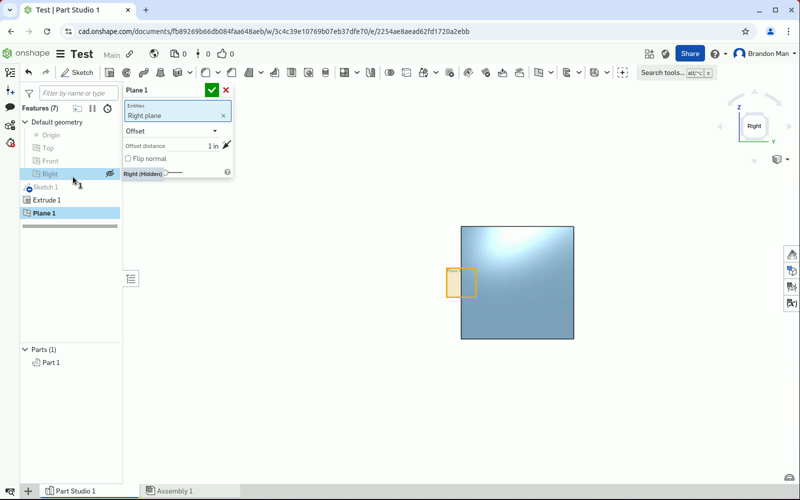
key(tab, 2)
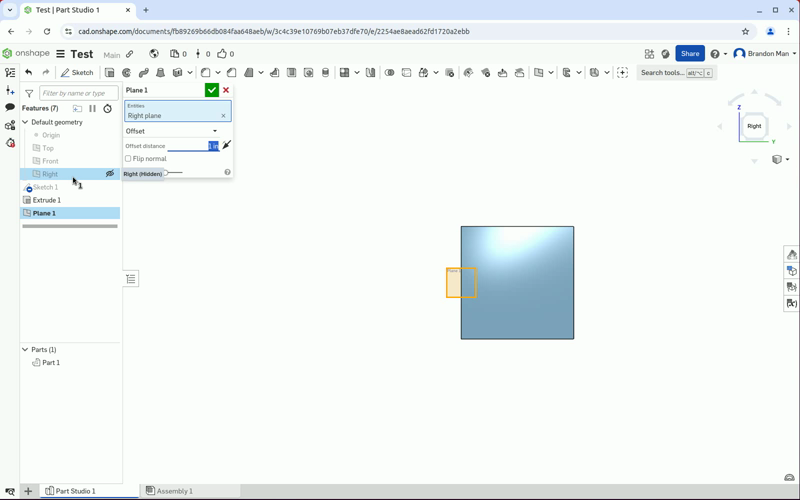
text(18.548)
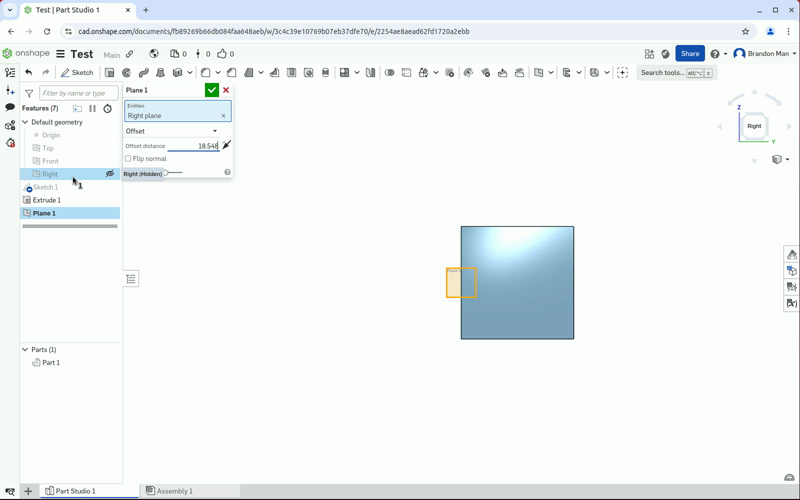
key(enter, 2)
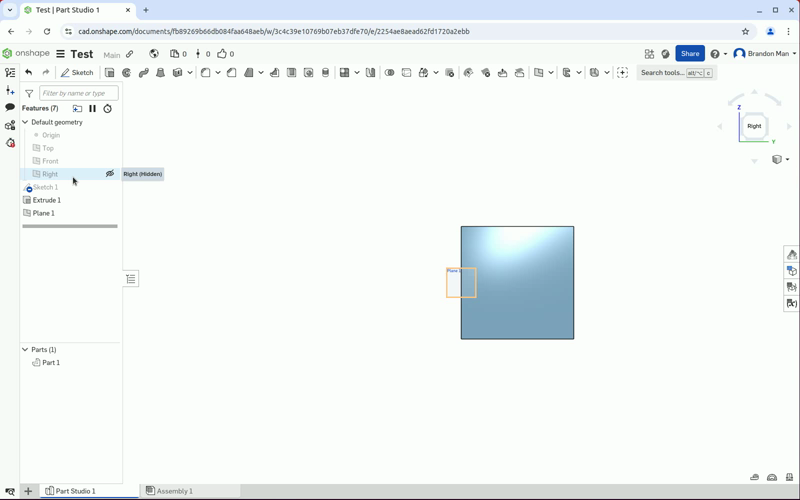
key(shift+s)
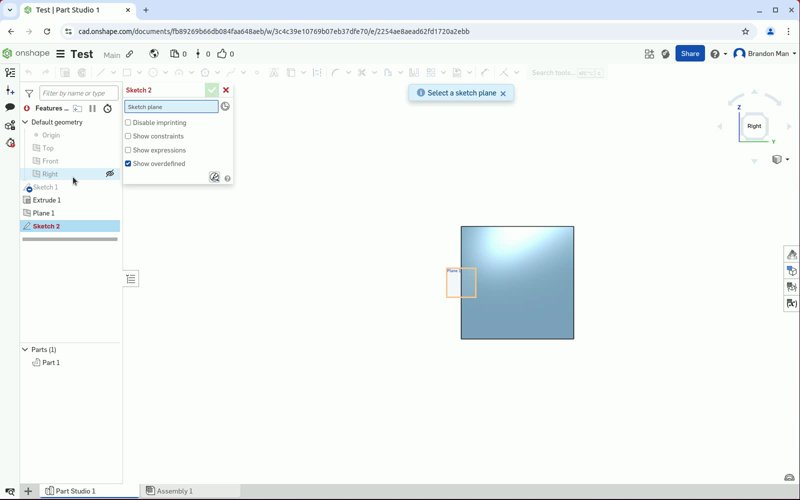
mouse_move(73, 215)
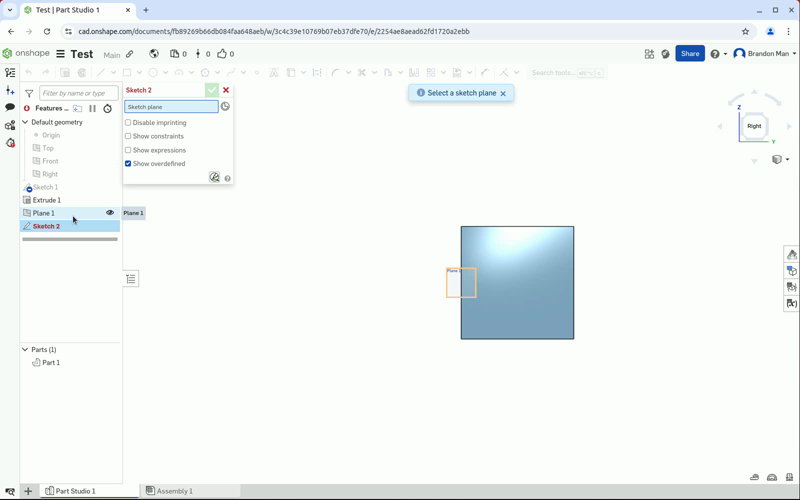
click(73, 215)
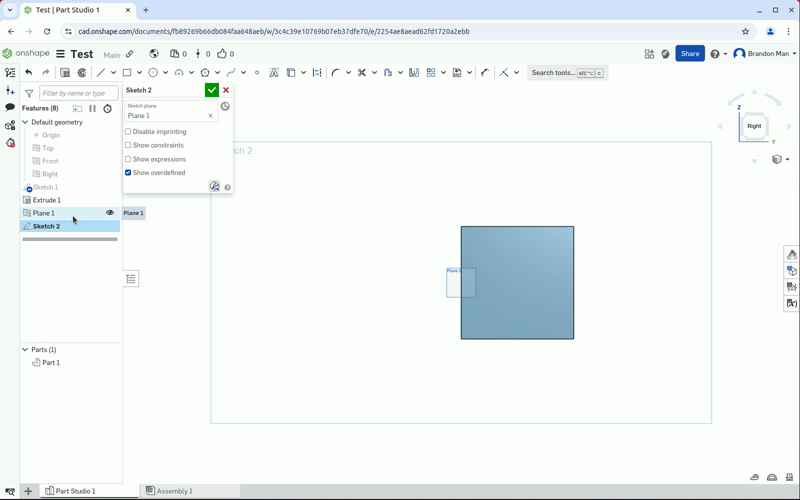
mouse_move(73, 352)
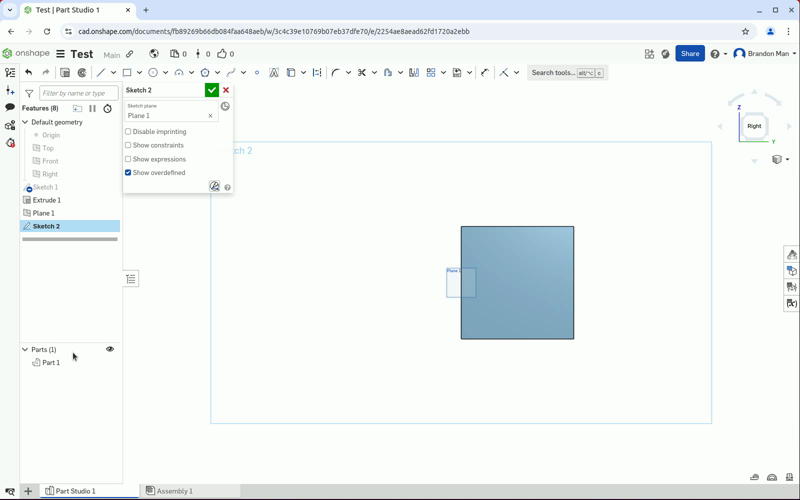
key(y)
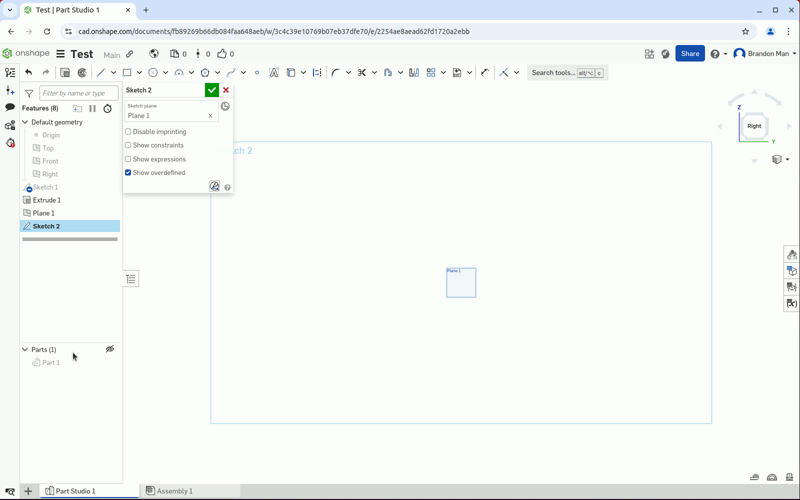
key(l)
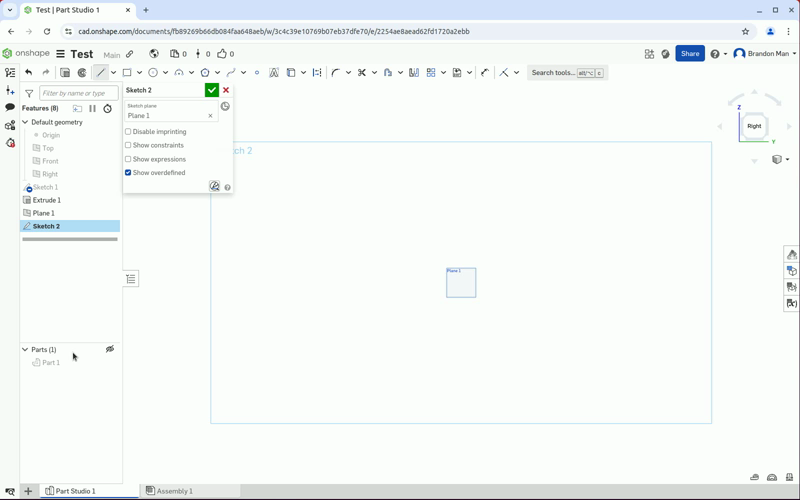
key_down(shift)
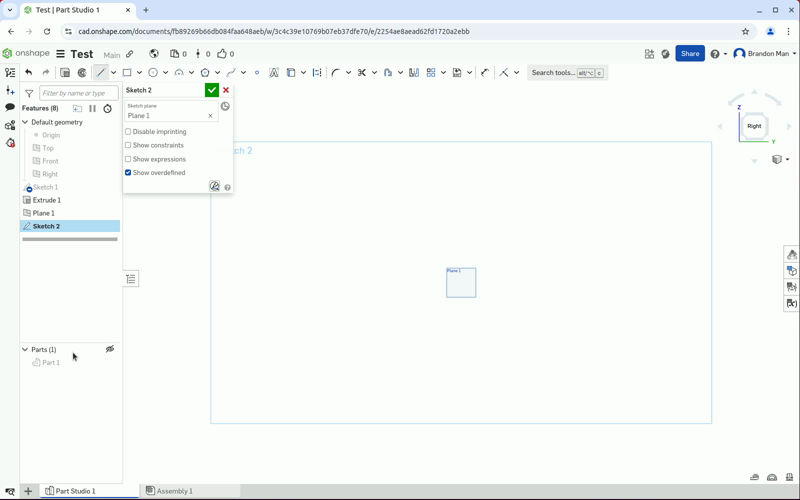
mouse_move(532, 303)
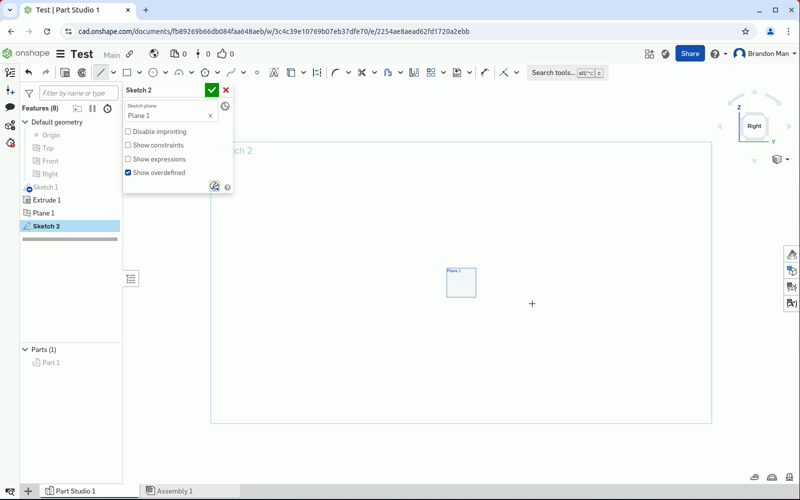
click(532, 303)
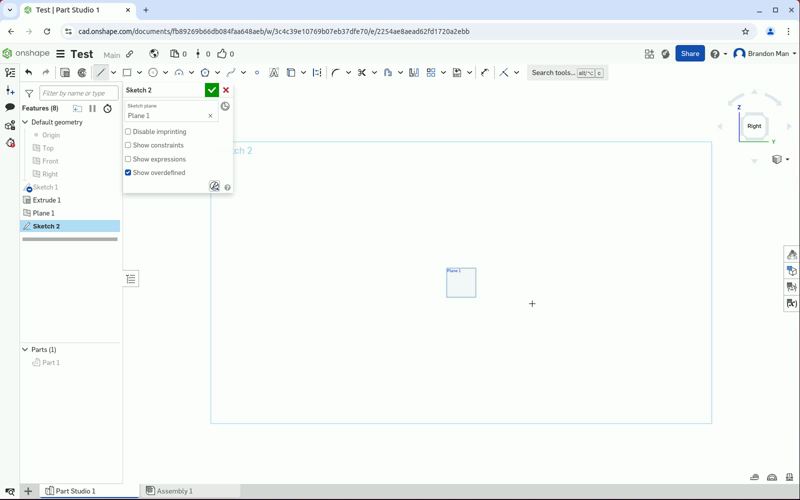
key_up(shift)
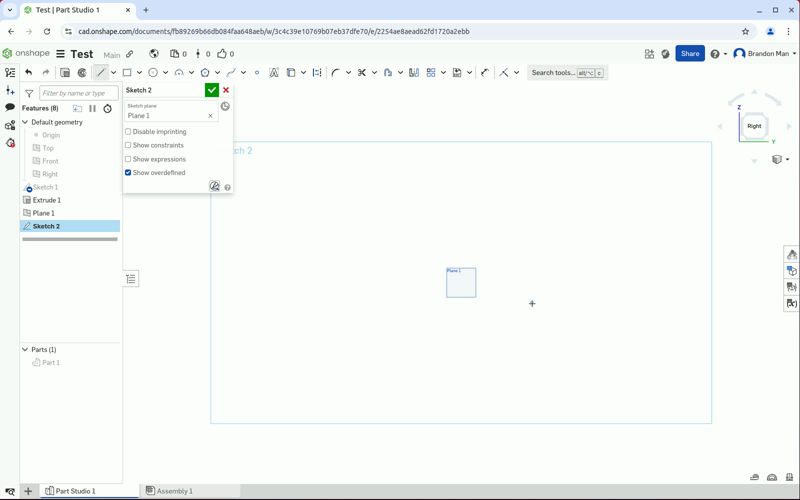
key_down(shift)
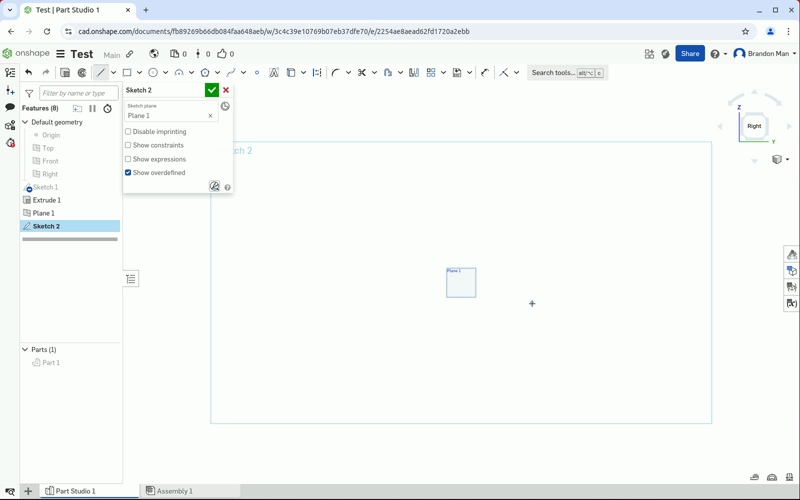
mouse_move(562, 303)
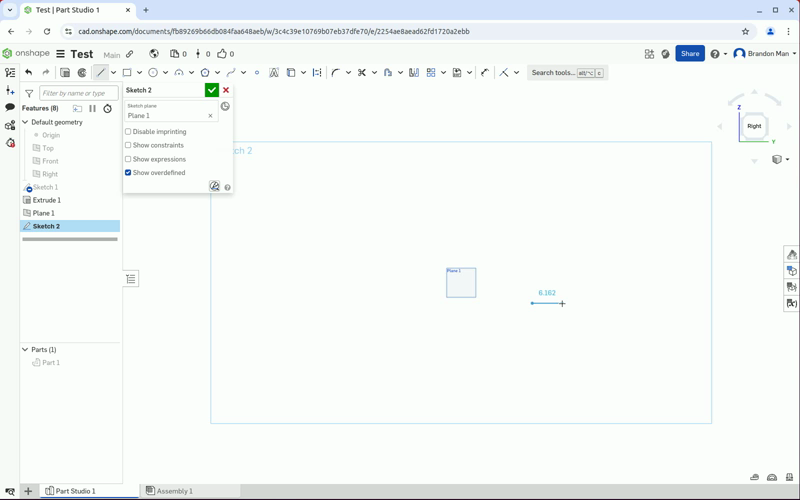
mouse_move(546, 303)
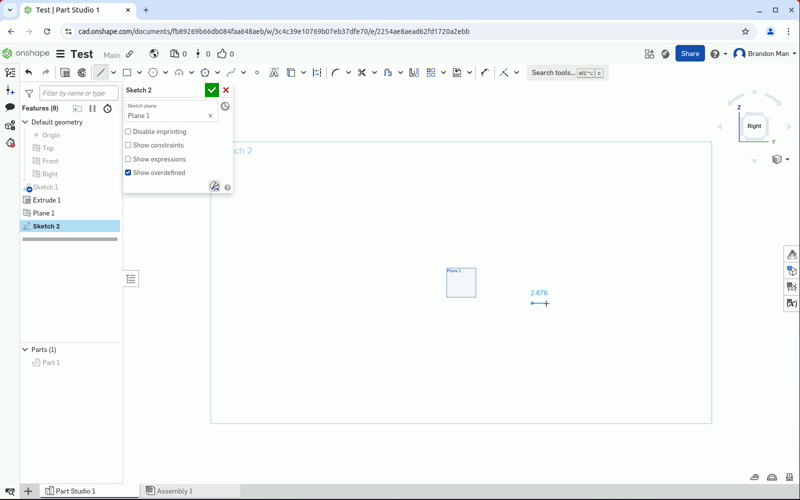
click(546, 303)
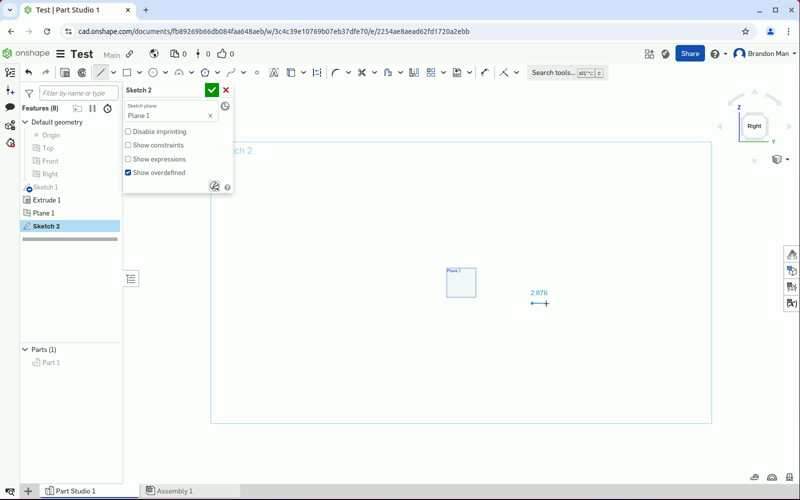
key_up(shift)
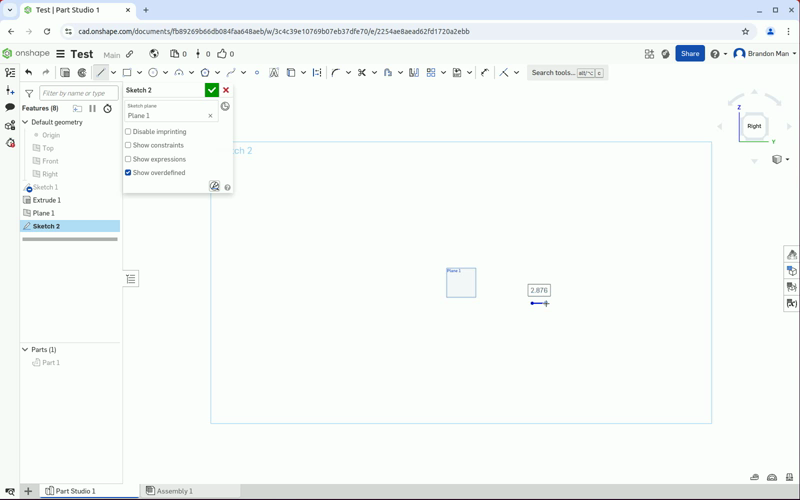
key_down(shift)
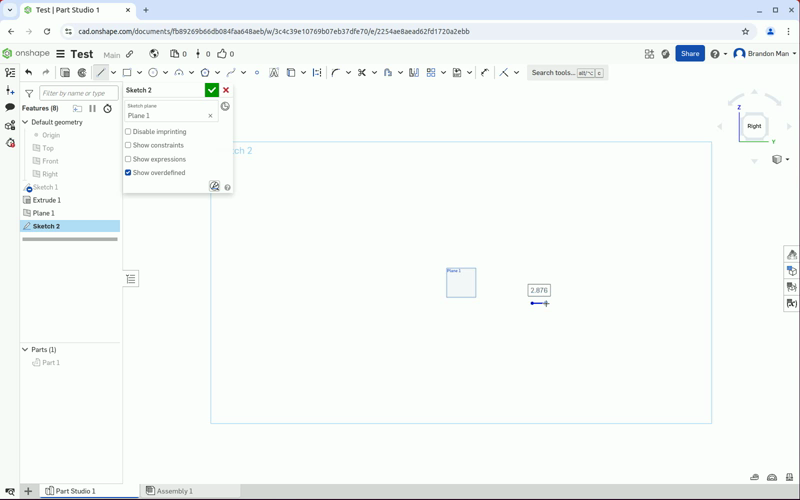
mouse_move(576, 303)
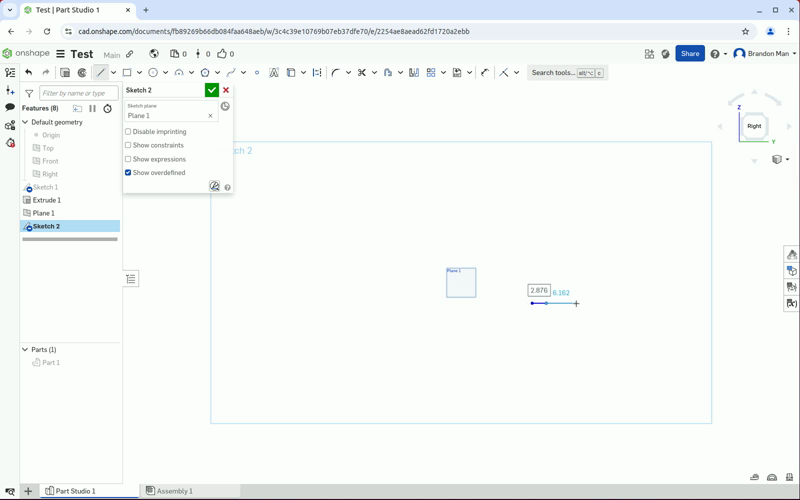
mouse_move(546, 286)
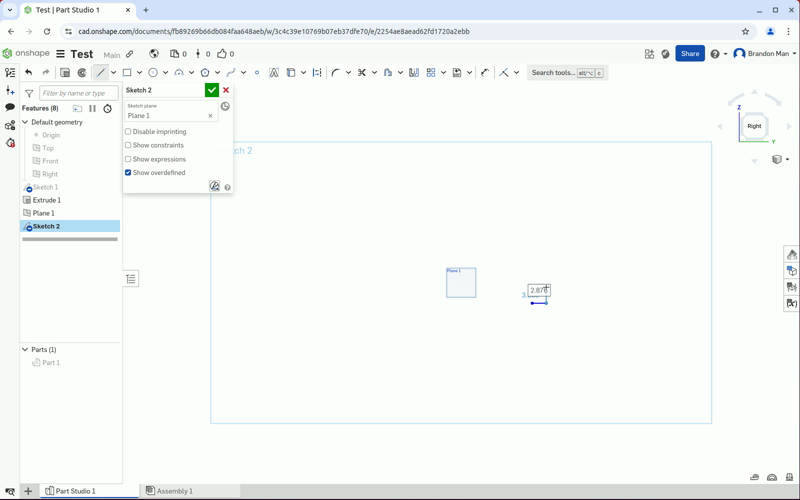
click(546, 286)
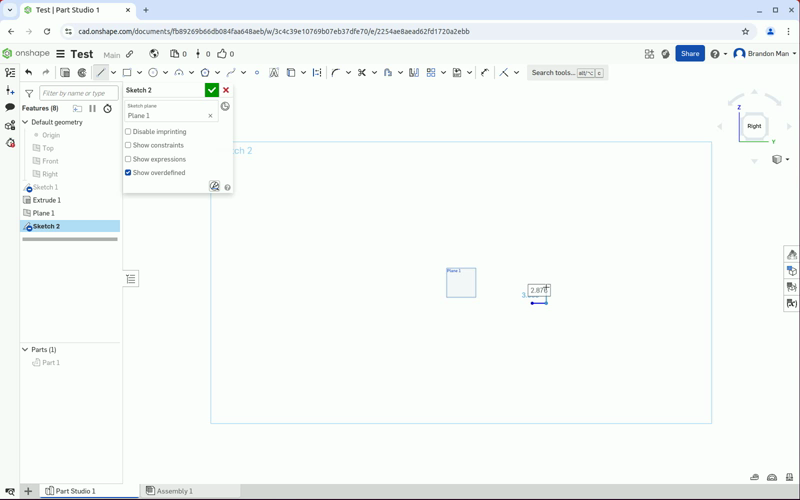
key_up(shift)
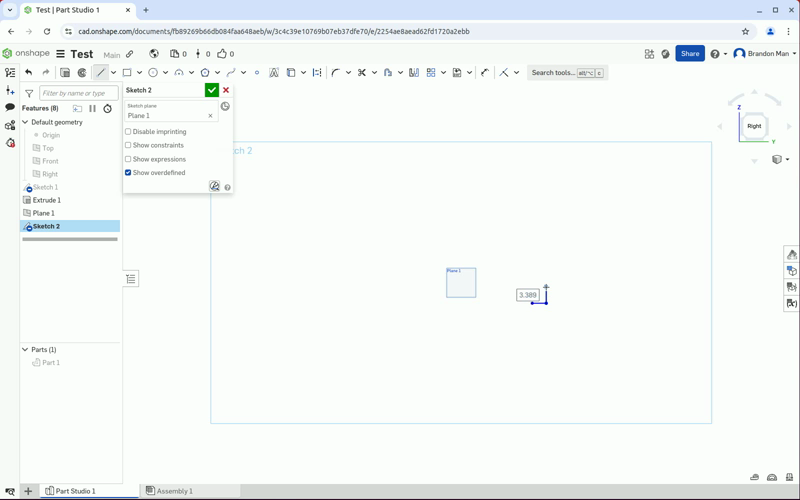
key_down(shift)
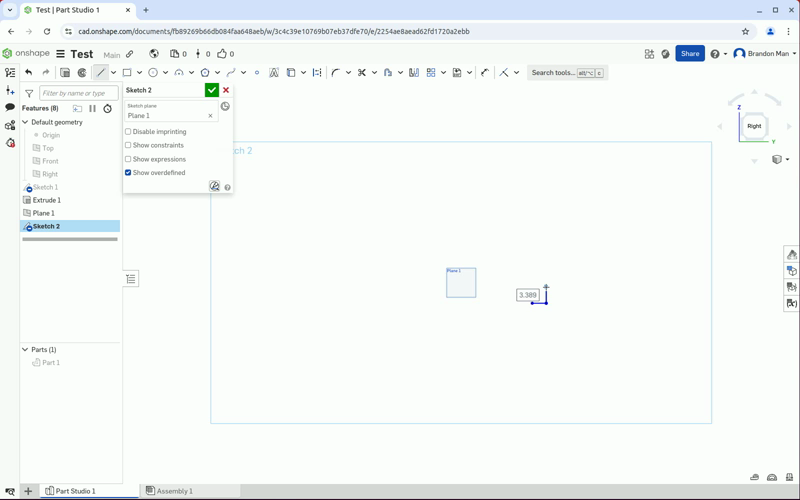
mouse_move(576, 286)
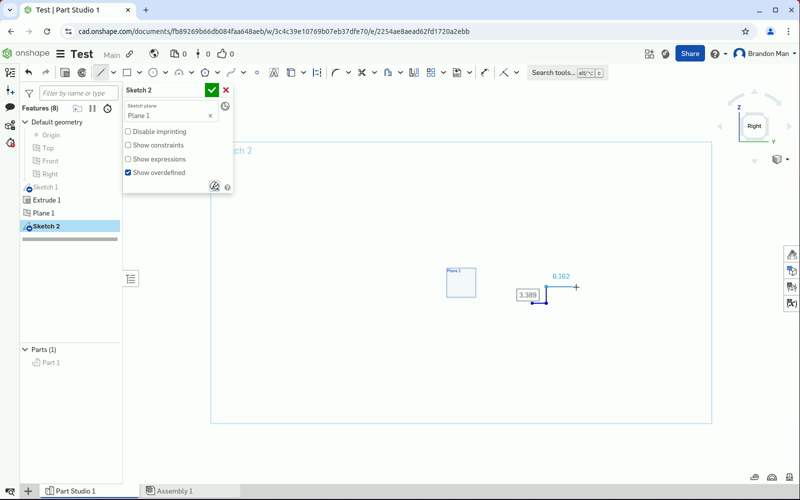
mouse_move(532, 286)
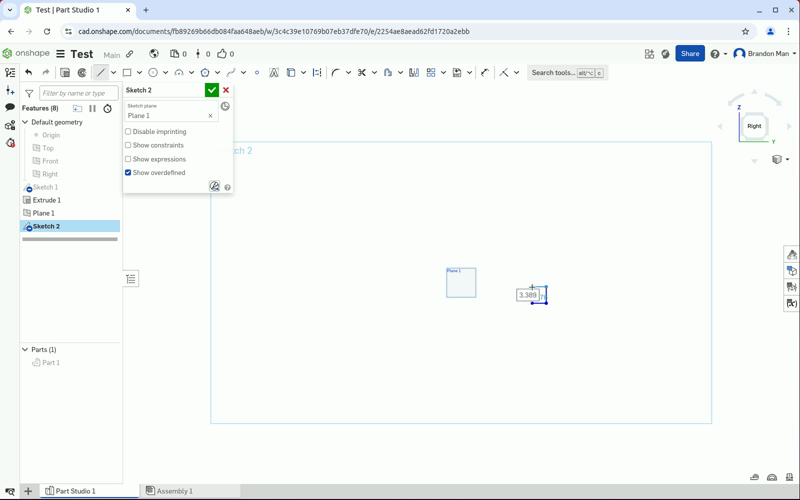
click(532, 286)
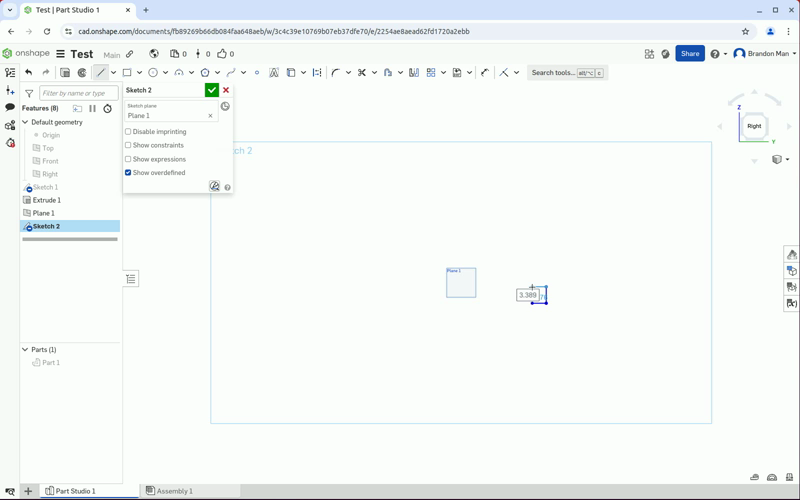
key_up(shift)
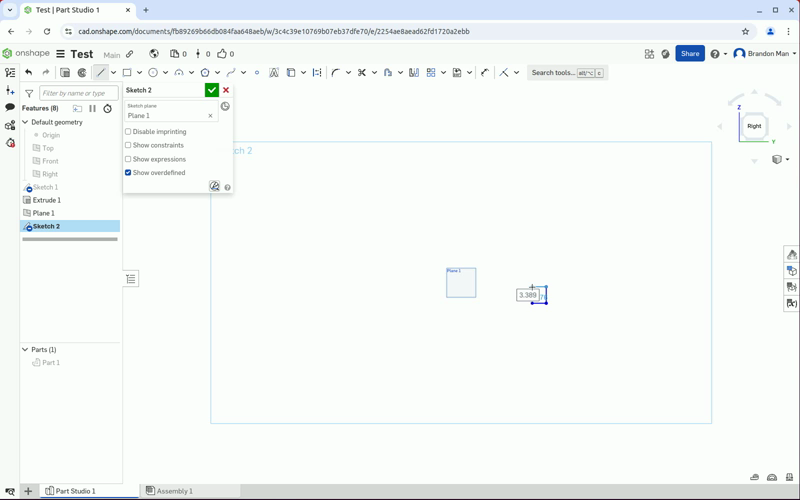
mouse_move(562, 286)
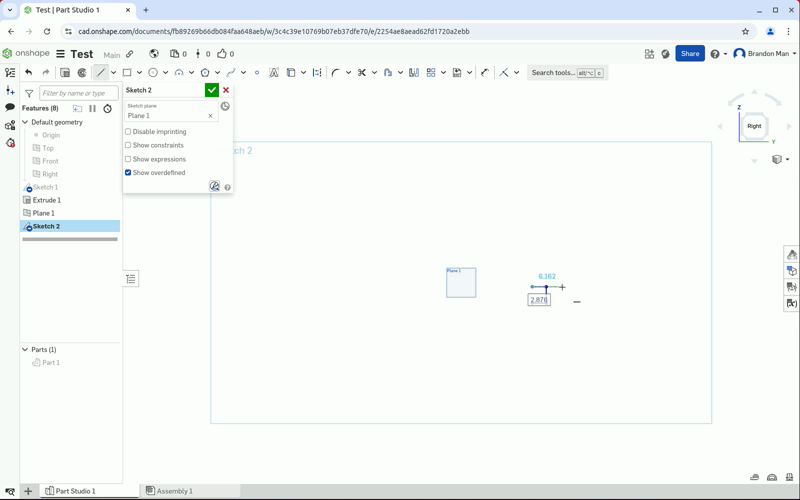
key_down(shift)
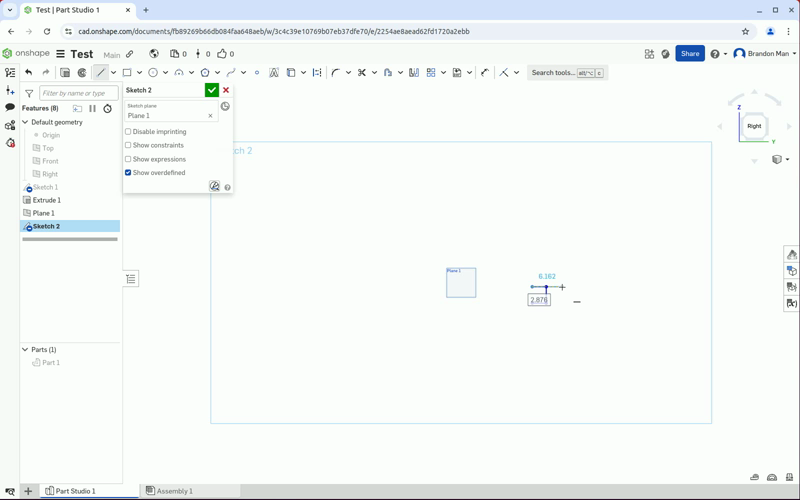
mouse_move(532, 303)
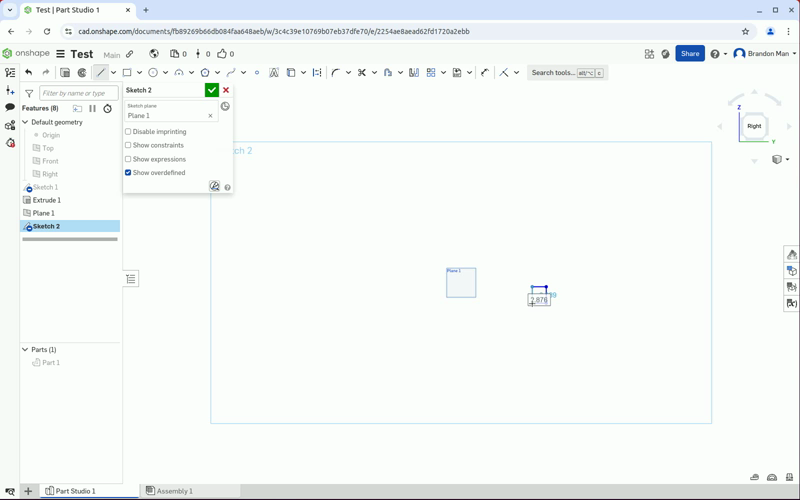
key_up(shift)
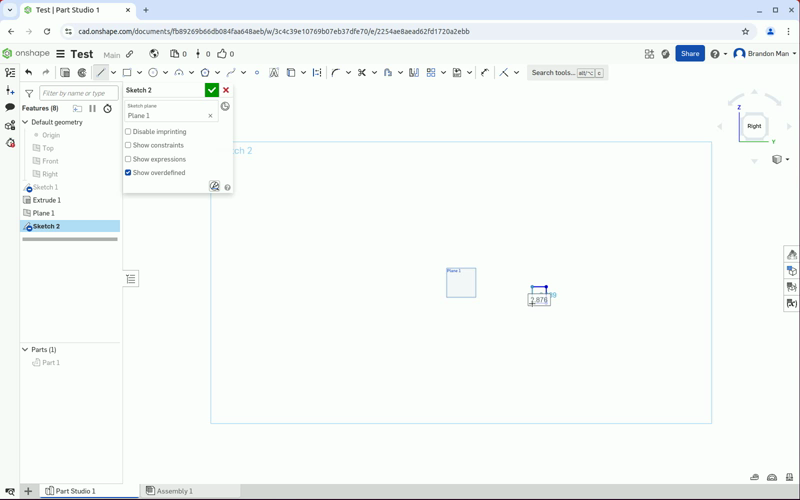
click(532, 303)
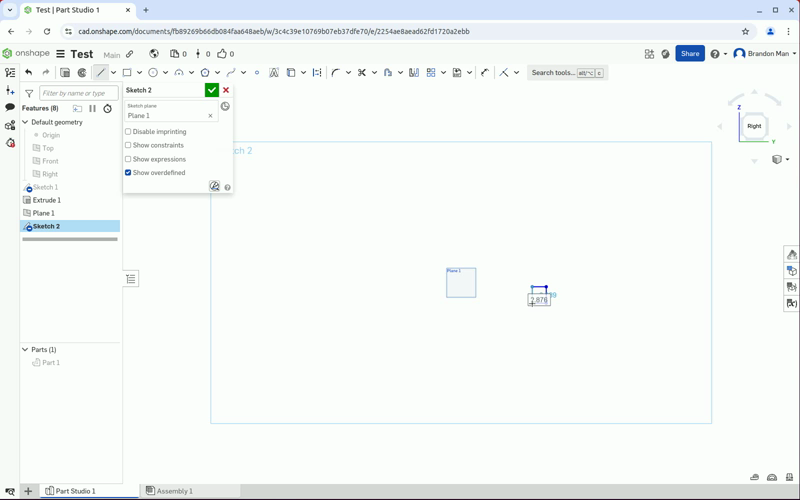
key(esc)
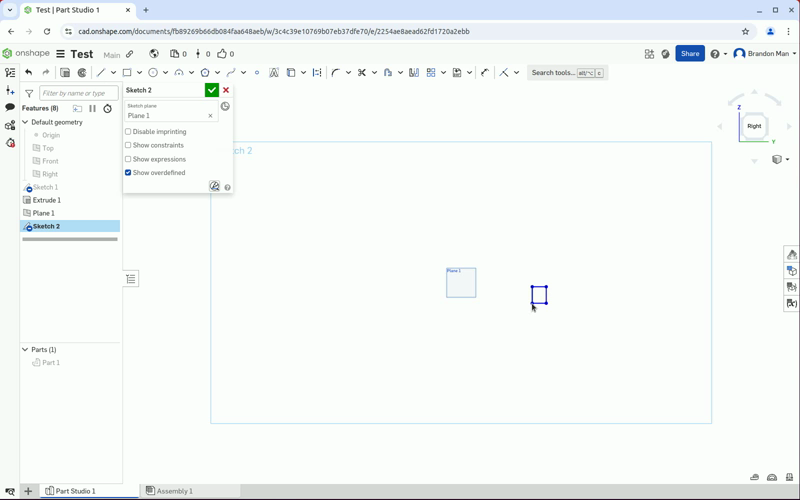
mouse_move(535, 289)
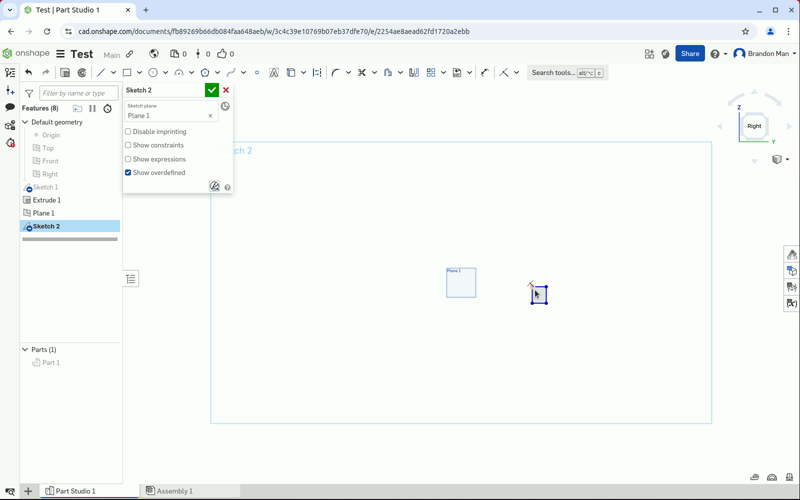
scroll(6)
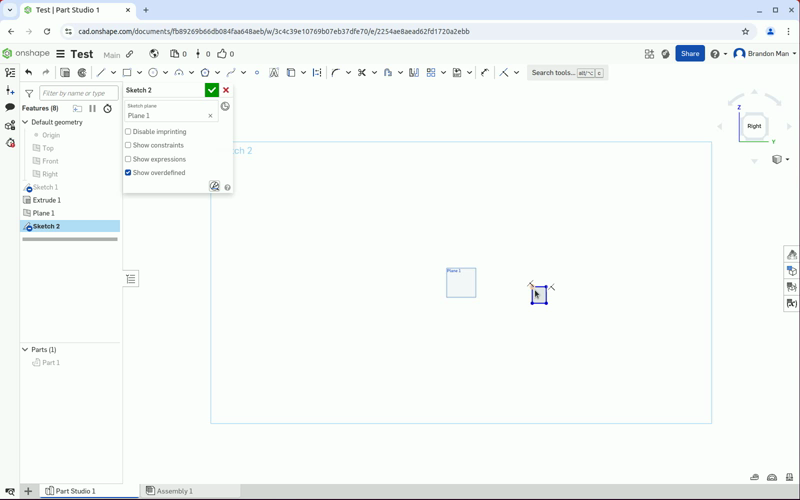
scroll(6)
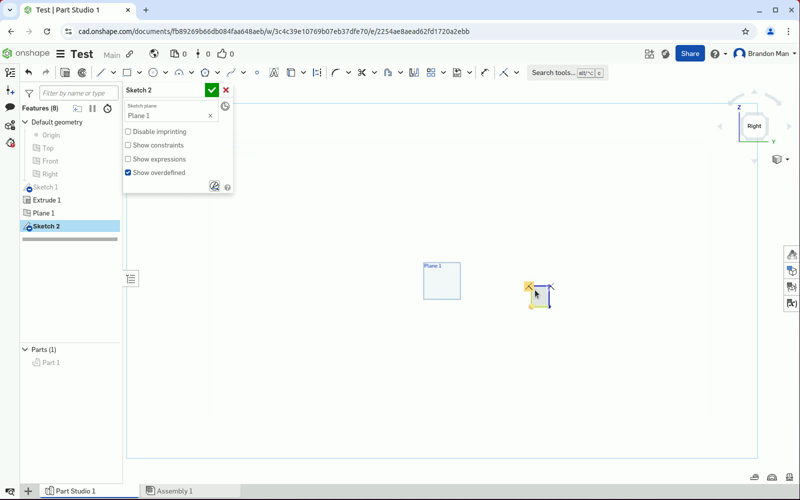
scroll(6)
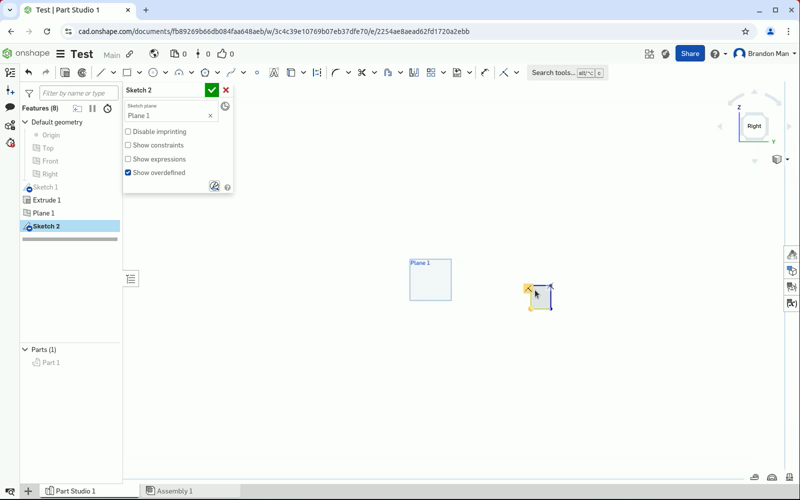
scroll(6)
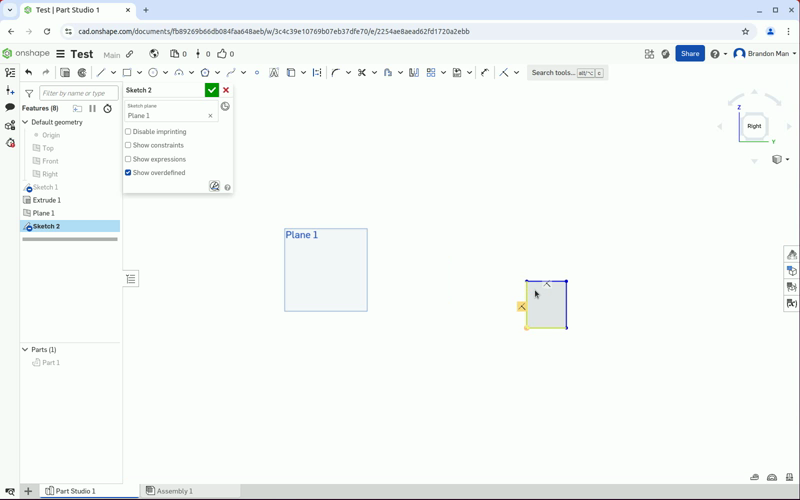
scroll(6)
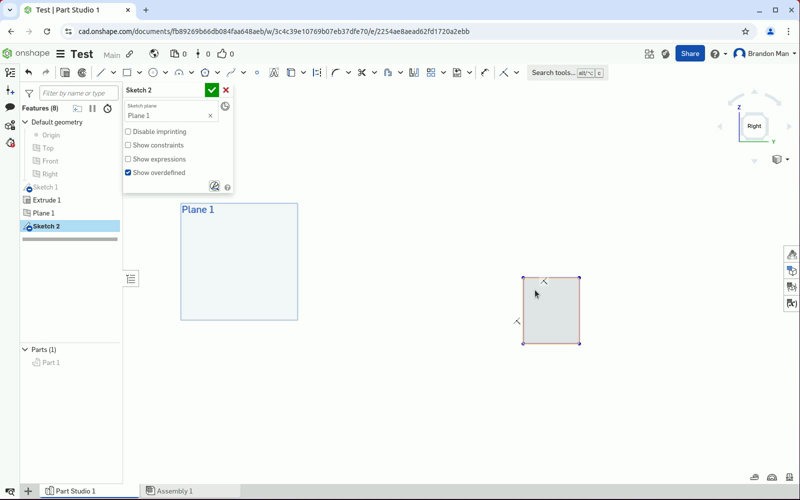
scroll(6)
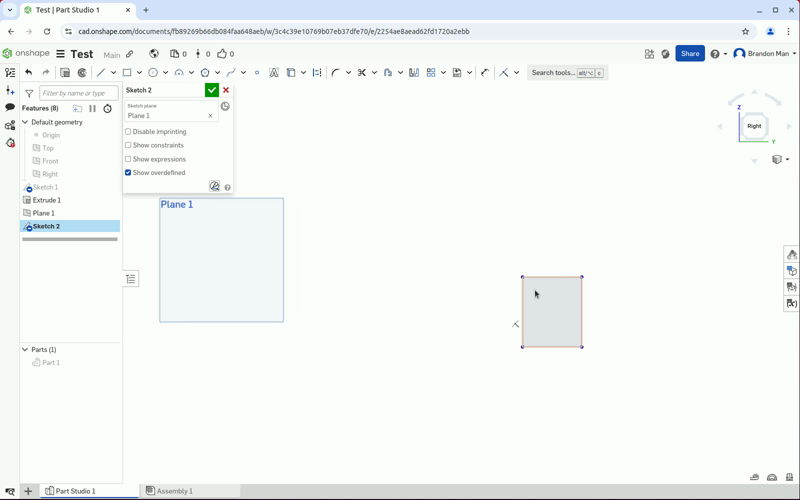
scroll(6)
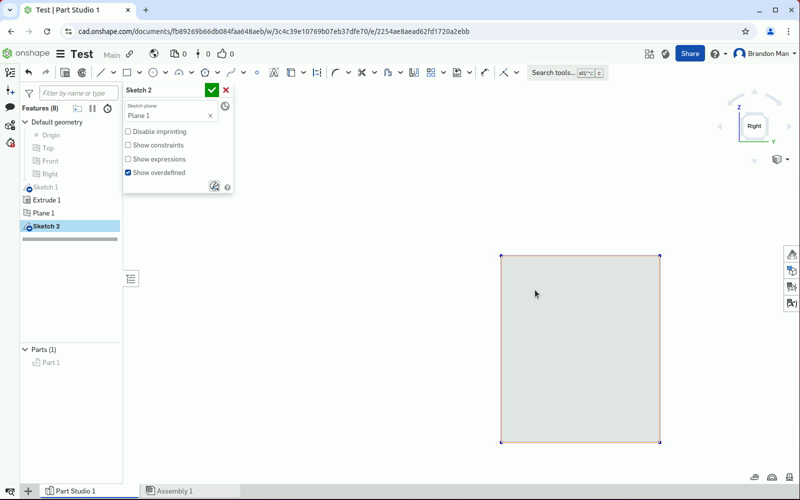
click(535, 289)
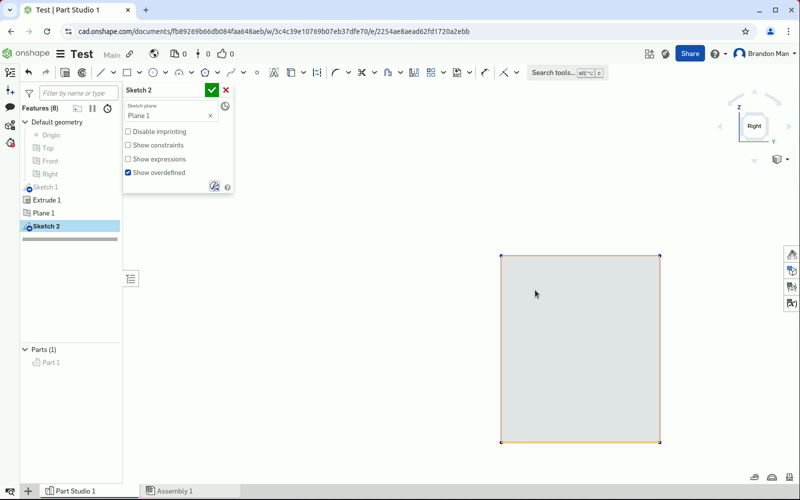
scroll(-6)
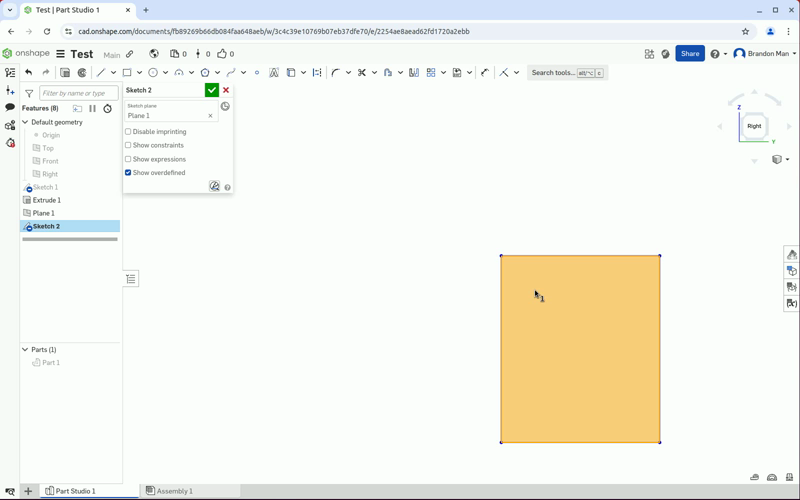
scroll(-6)
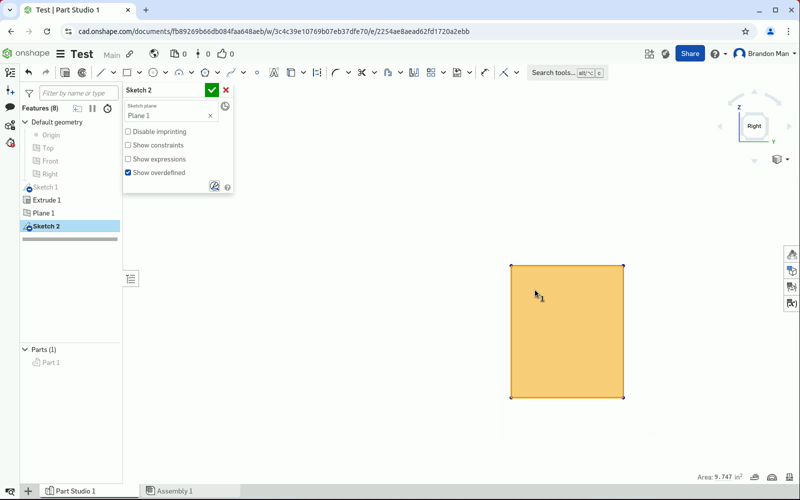
scroll(-6)
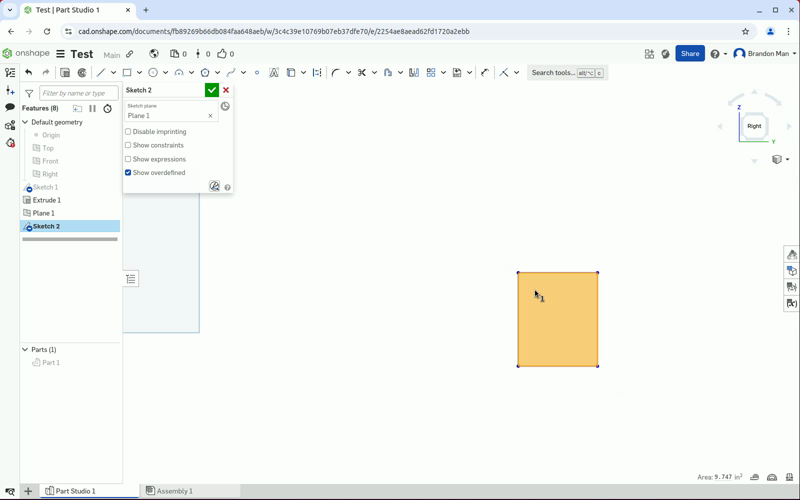
scroll(-6)
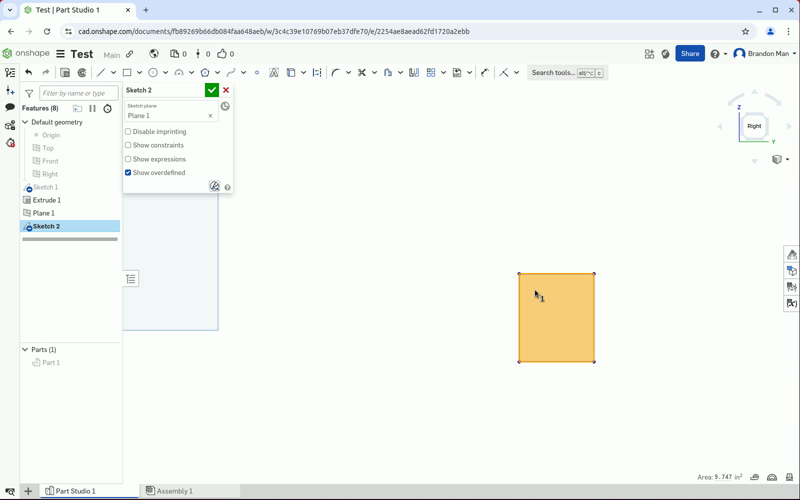
scroll(-6)
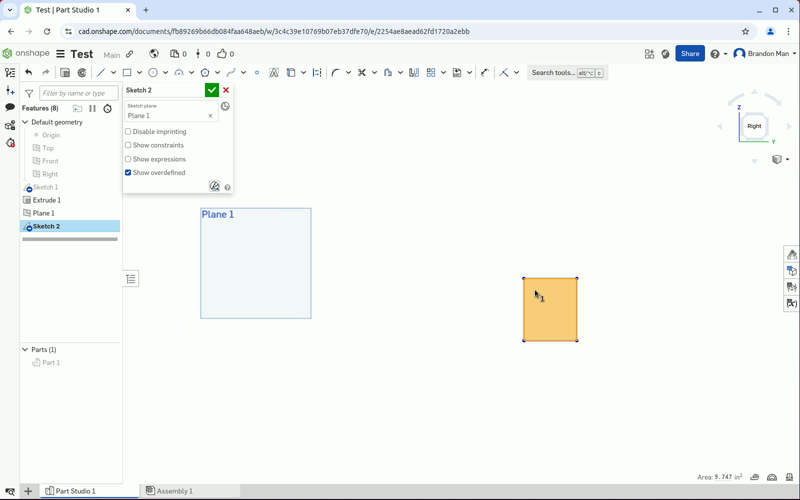
scroll(-6)
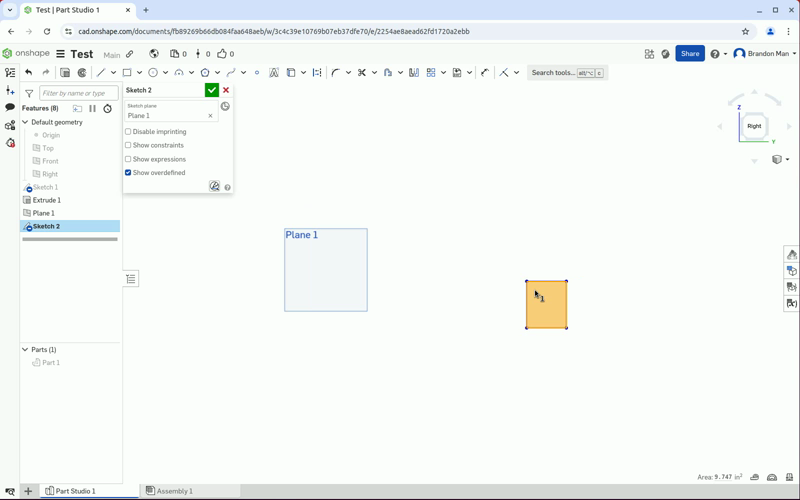
scroll(-6)
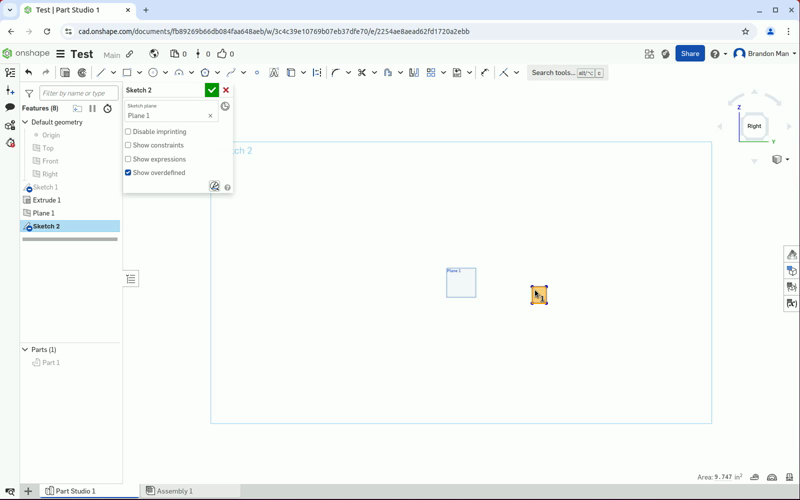
mouse_move(73, 352)
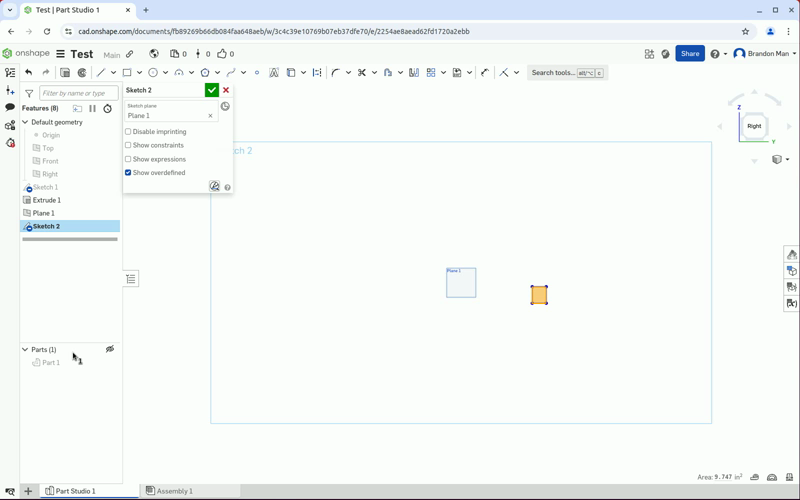
key(shift+y)
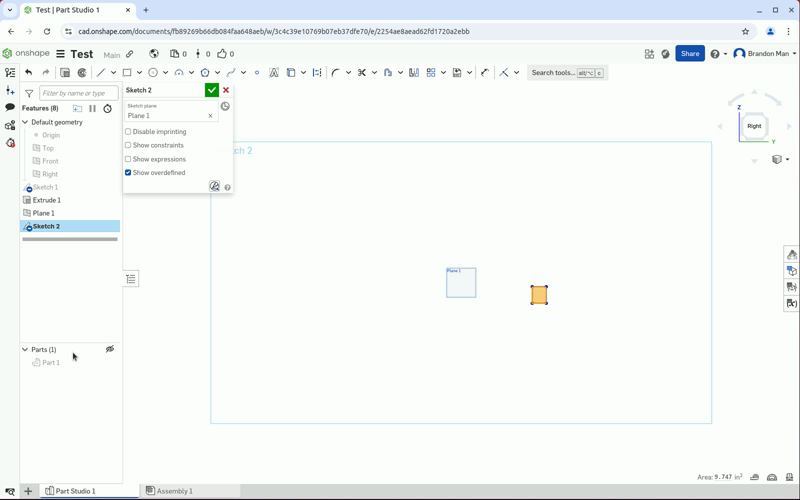
key(shift+e)
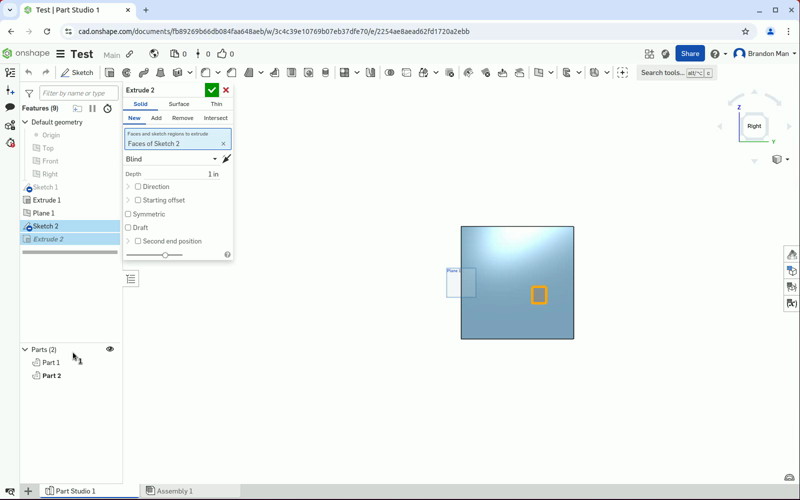
mouse_move(143, 106)
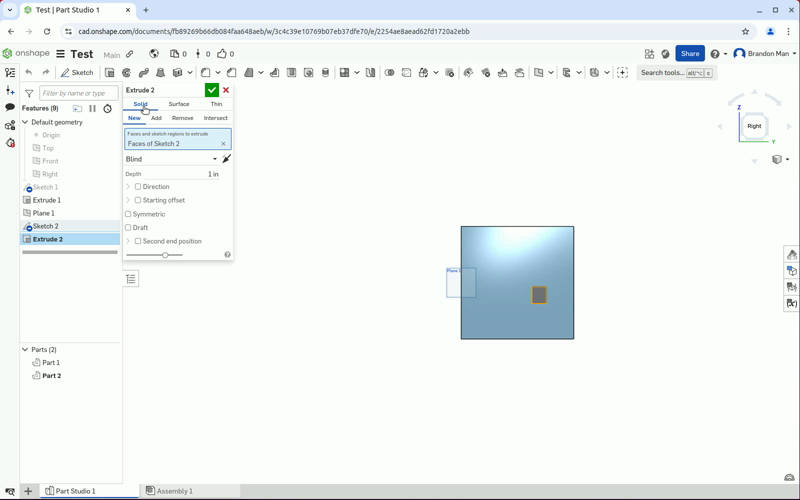
click(143, 106)
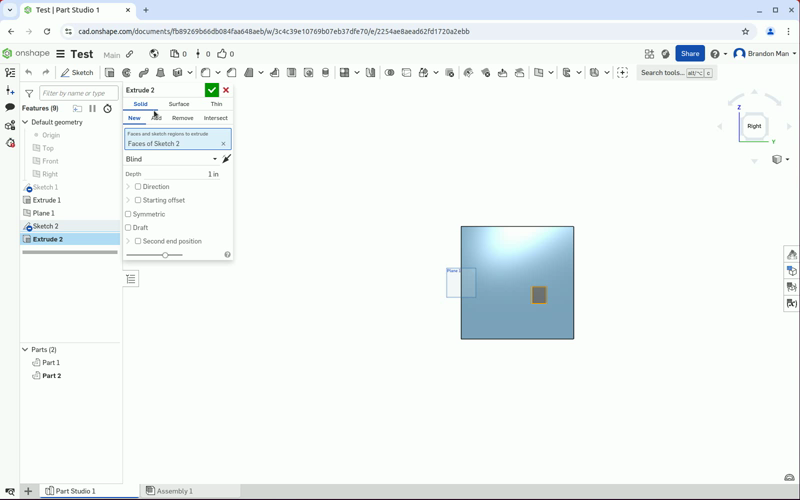
mouse_move(186, 120)
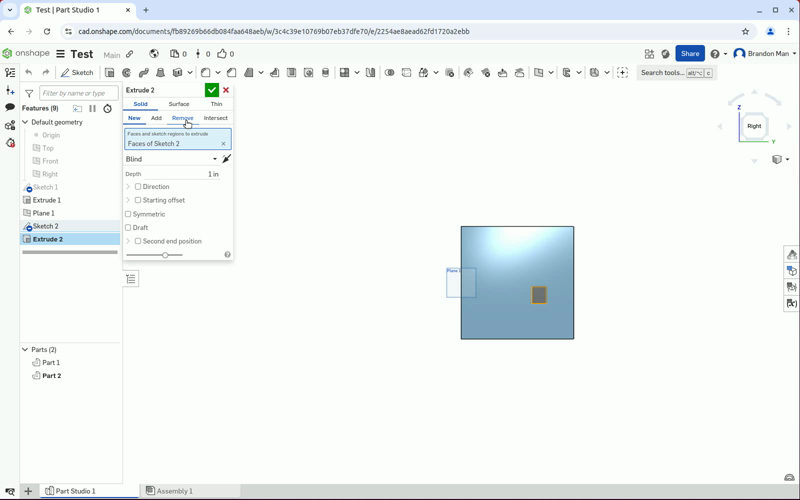
click(186, 120)
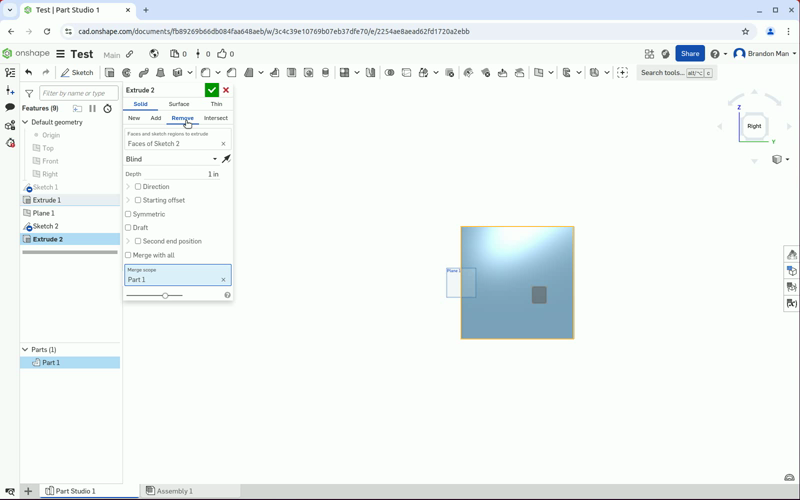
key(tab, 4)
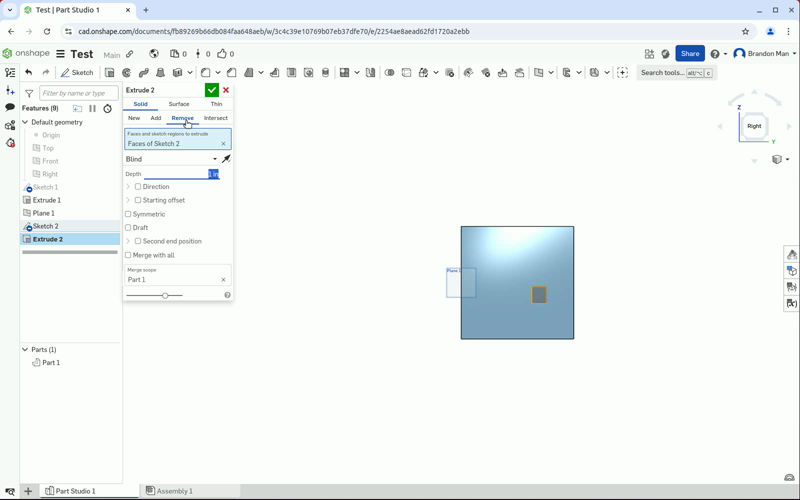
text(23.108)
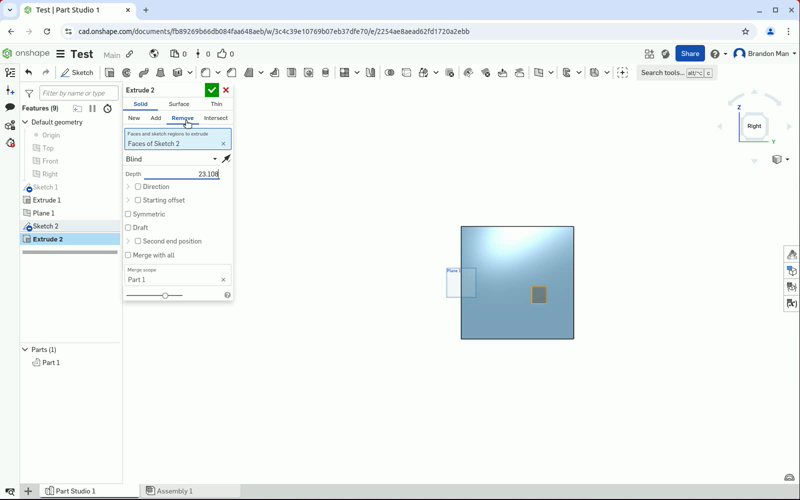
key(tab, 6)
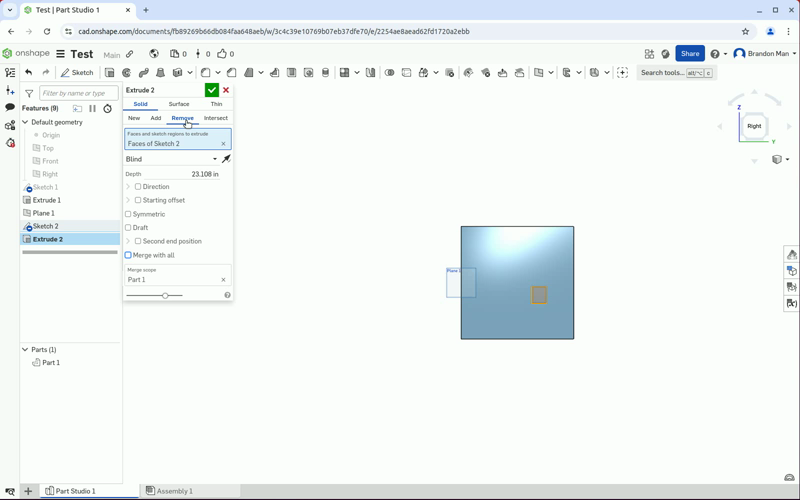
key(space)
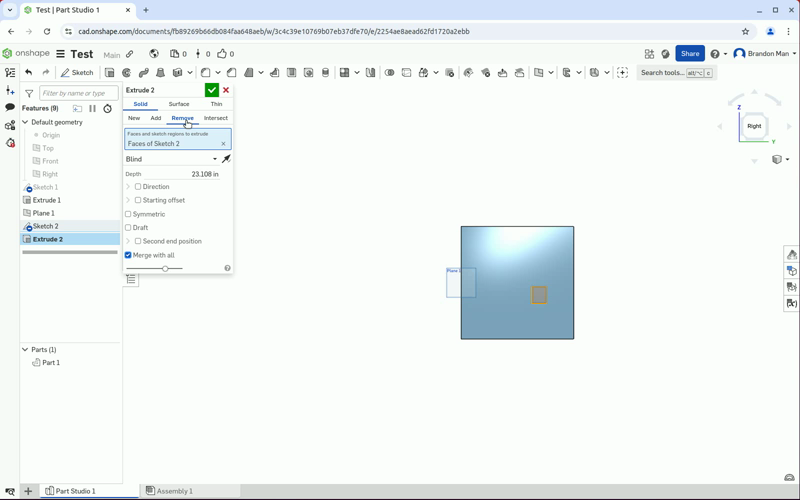
key(enter)
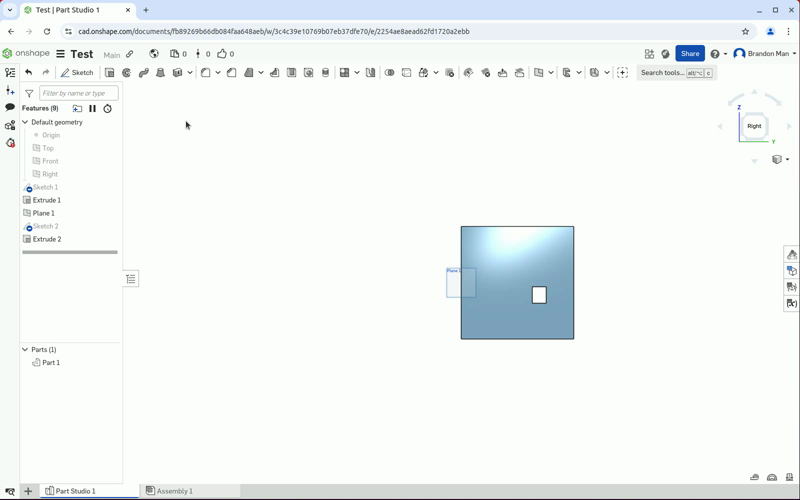
key(shift+h)
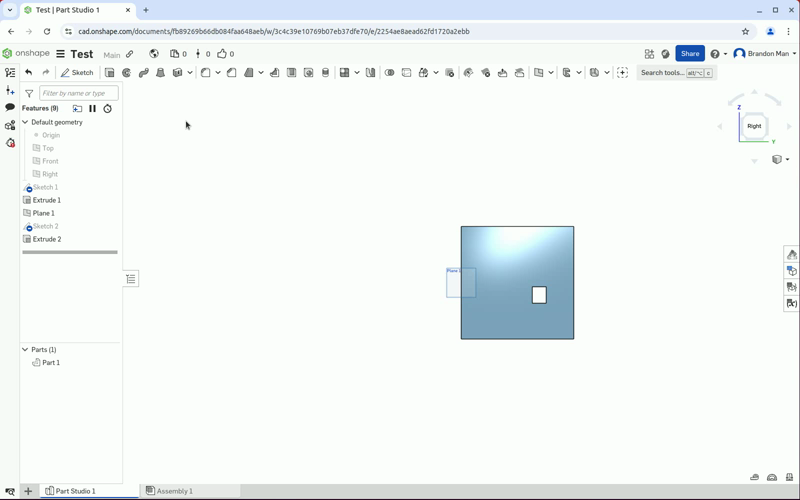
key(shift+h)
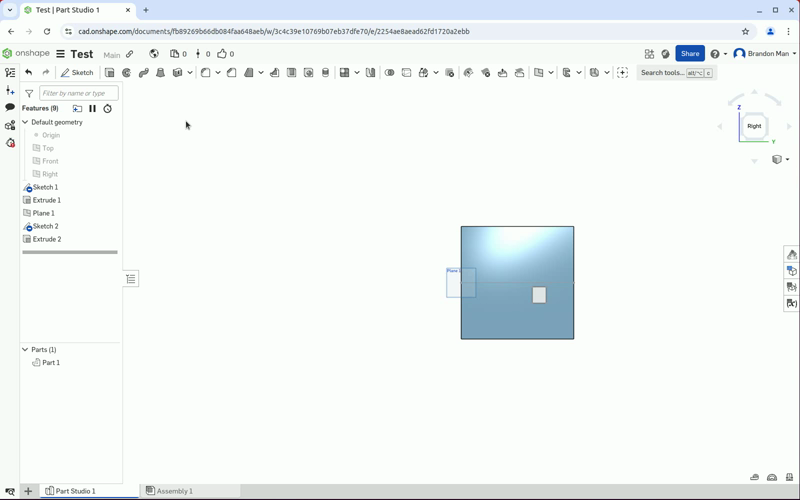
key(shift+7)
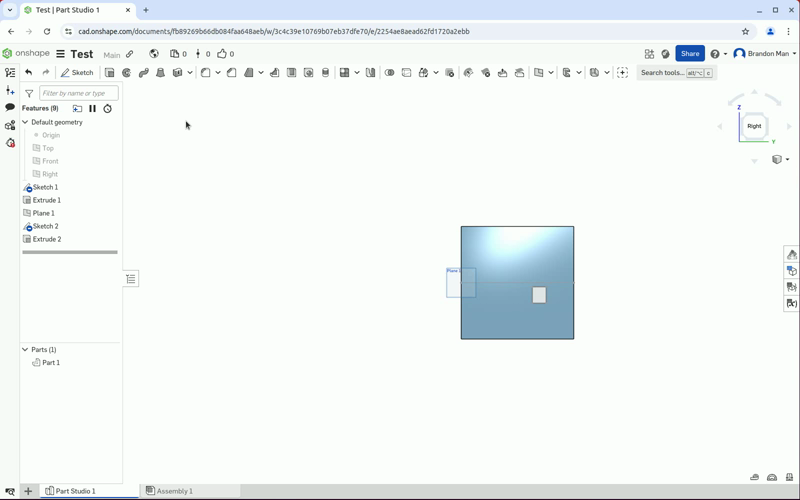
key(right, 2)
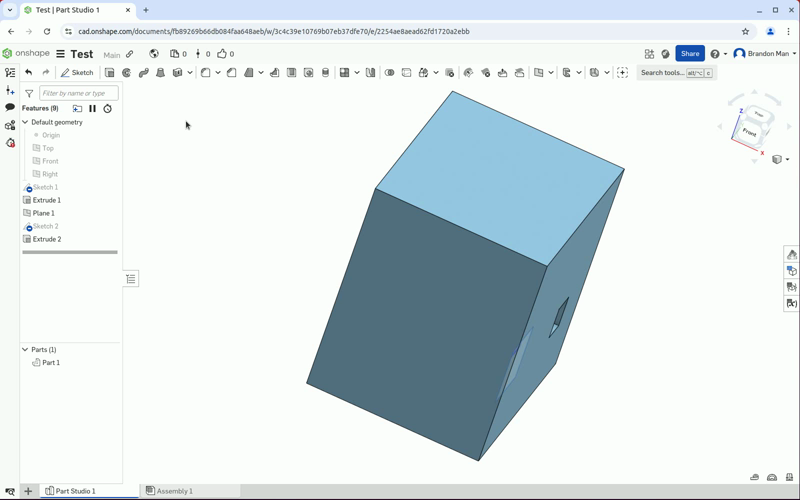
key(down, 2)
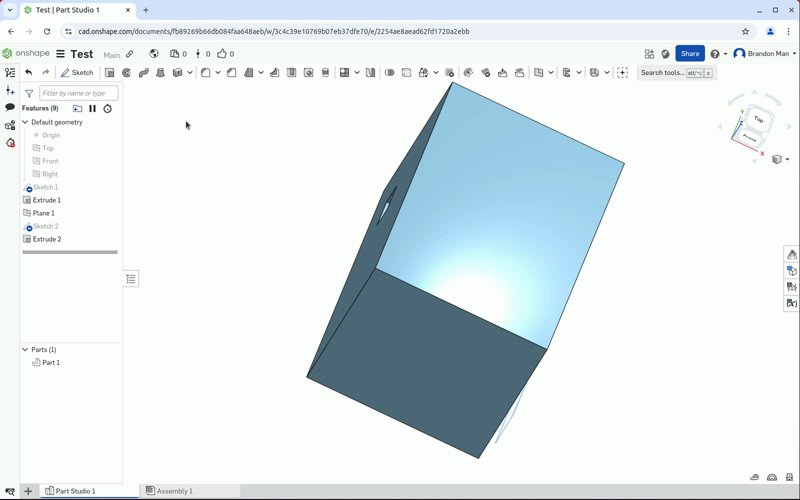
key(up, 2)
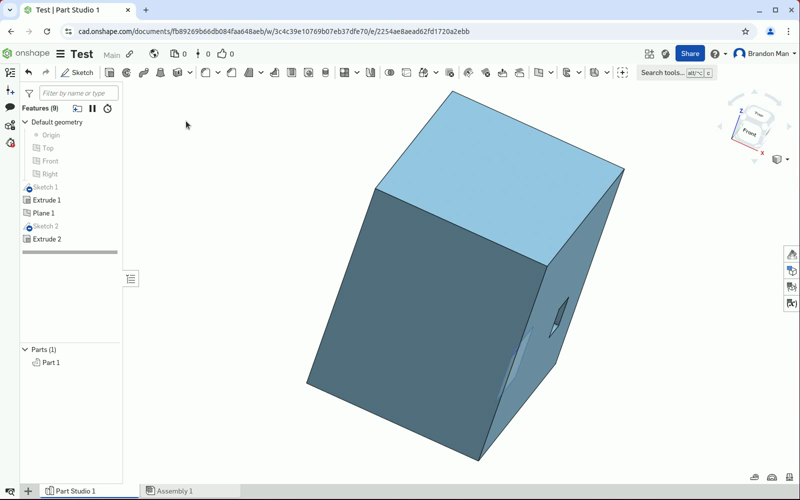
key(left, 2)
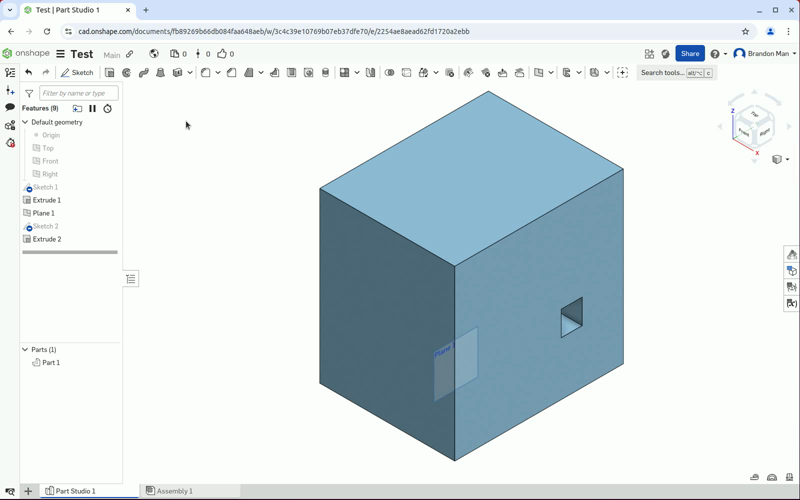
mouse_move(73, 189)
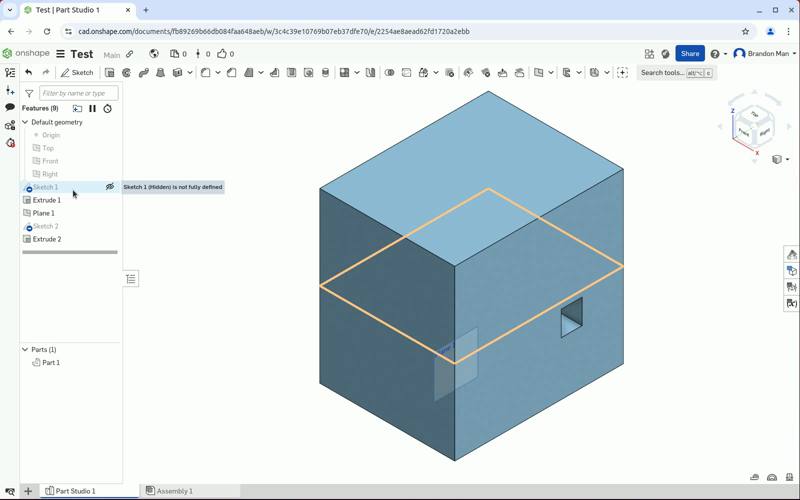
click(73, 189)